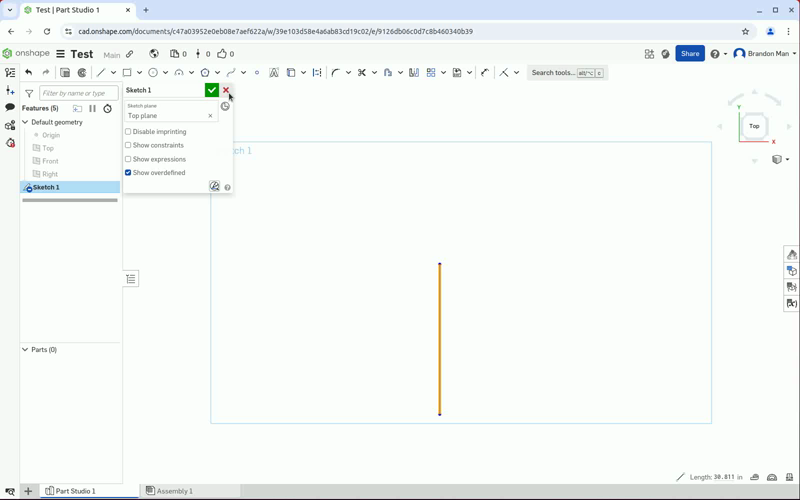
key(shift+h)
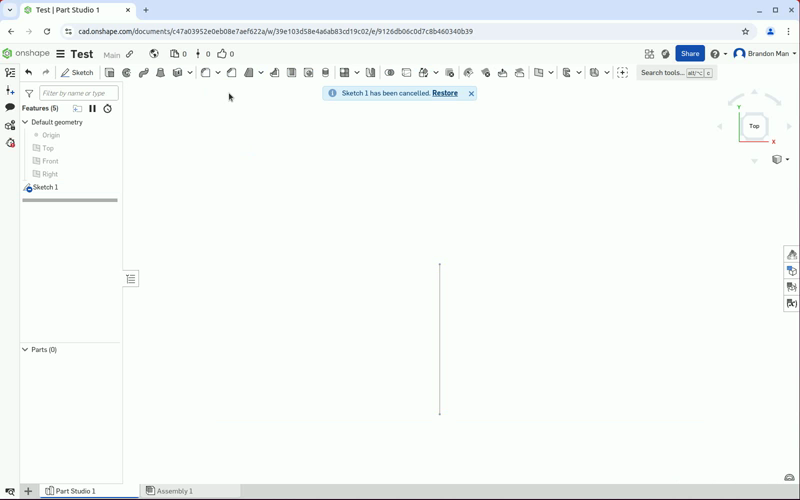
key(shift+s)
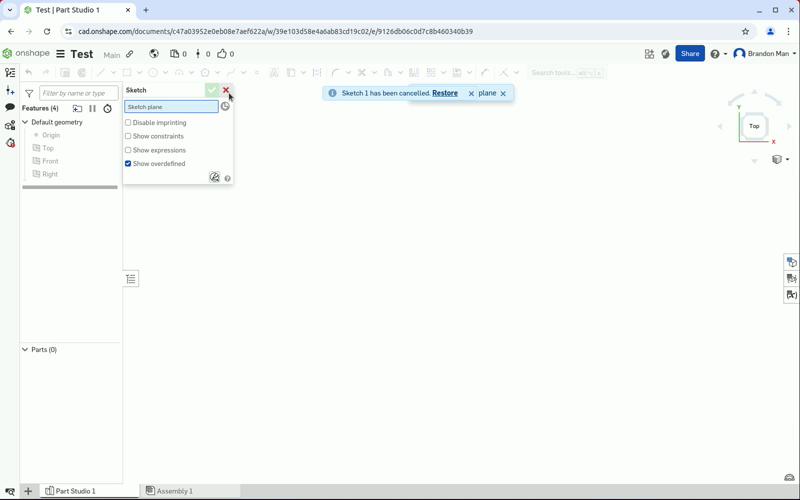
mouse_move(73, 150)
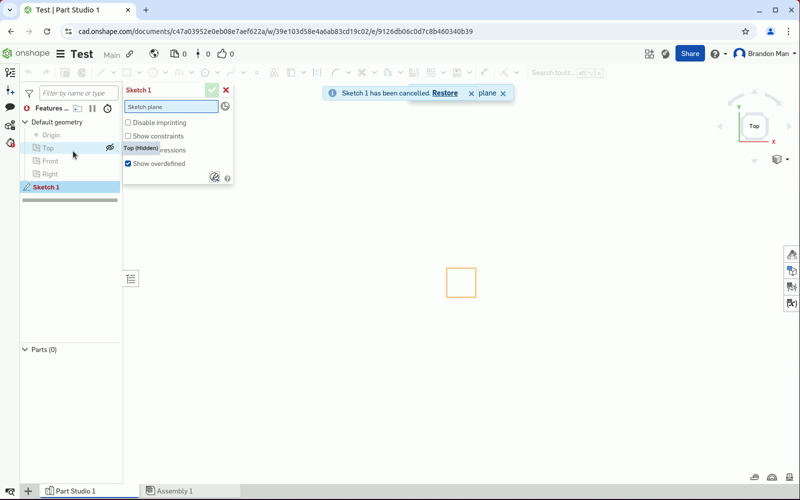
click(73, 150)
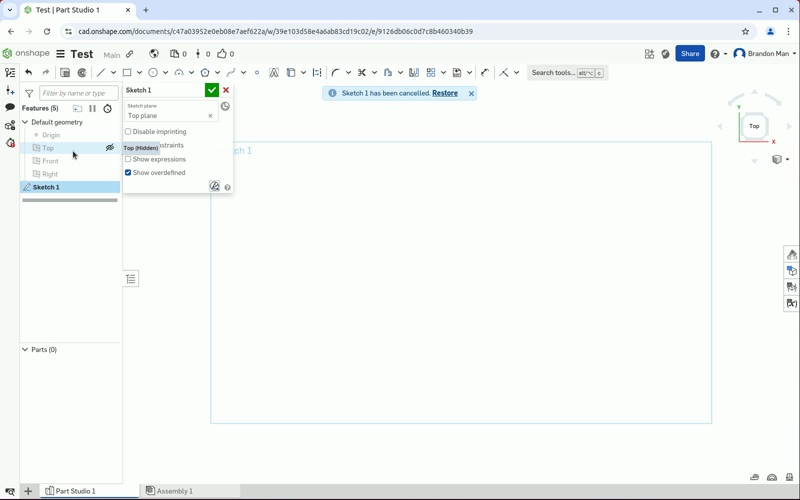
mouse_move(73, 352)
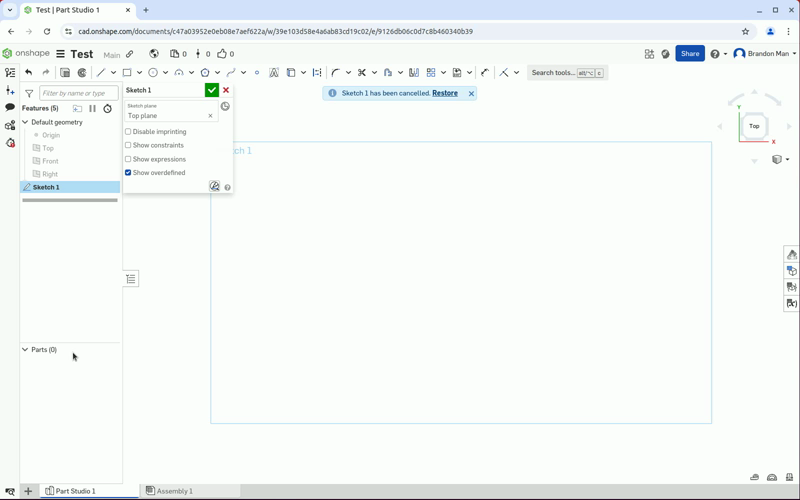
key(y)
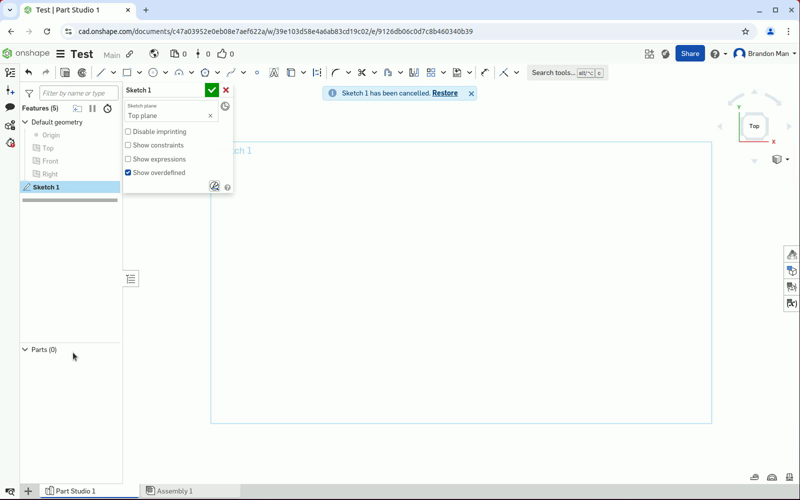
key(c)
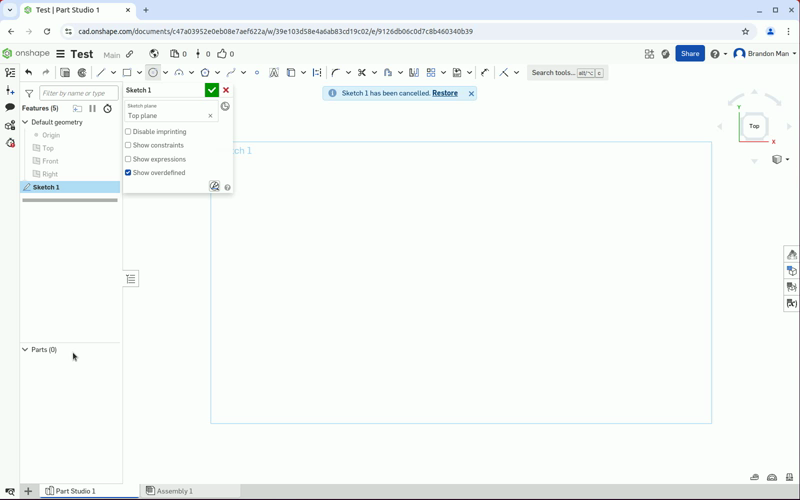
key_down(shift)
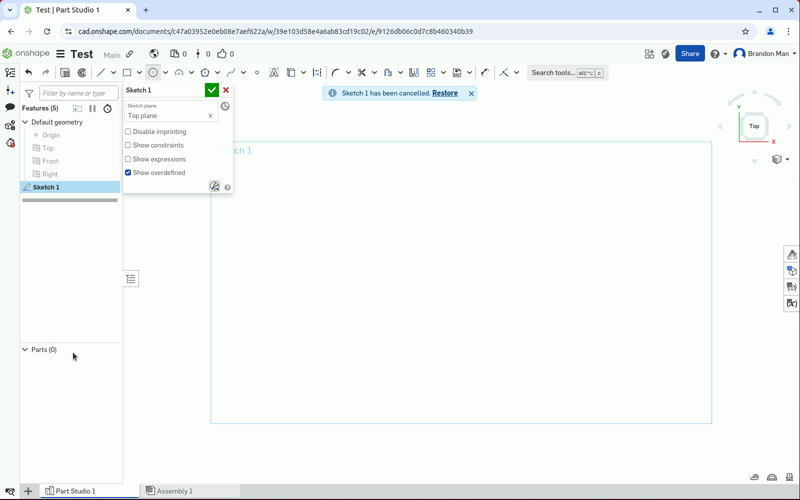
mouse_move(460, 282)
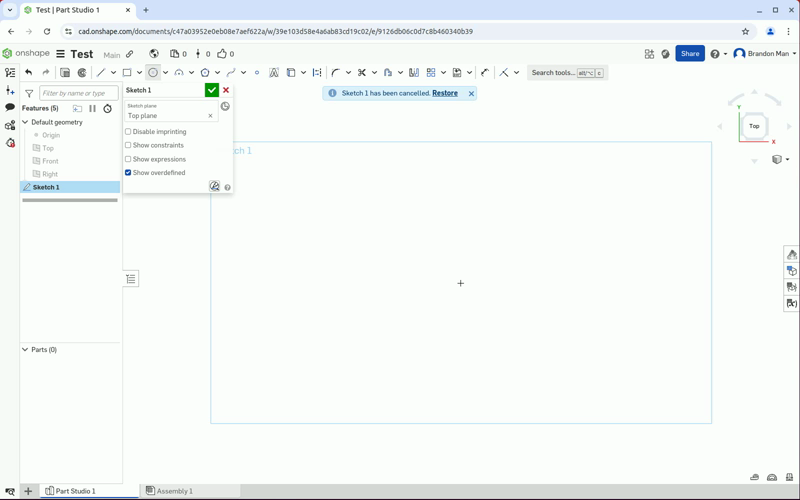
click(460, 282)
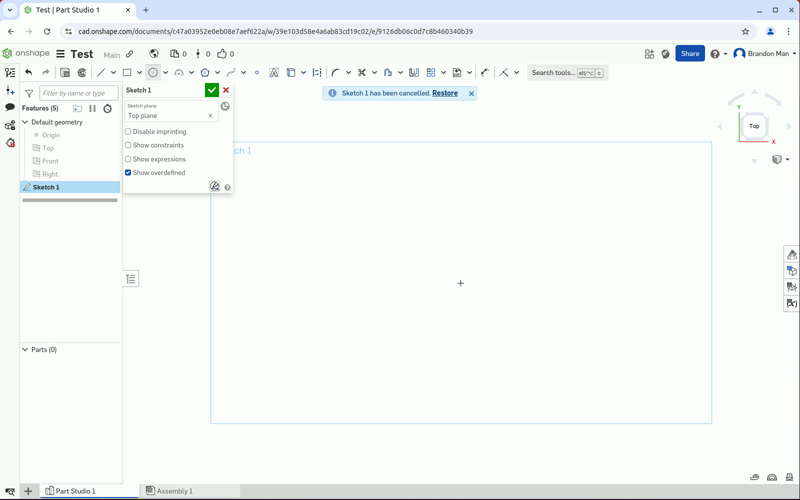
key_up(shift)
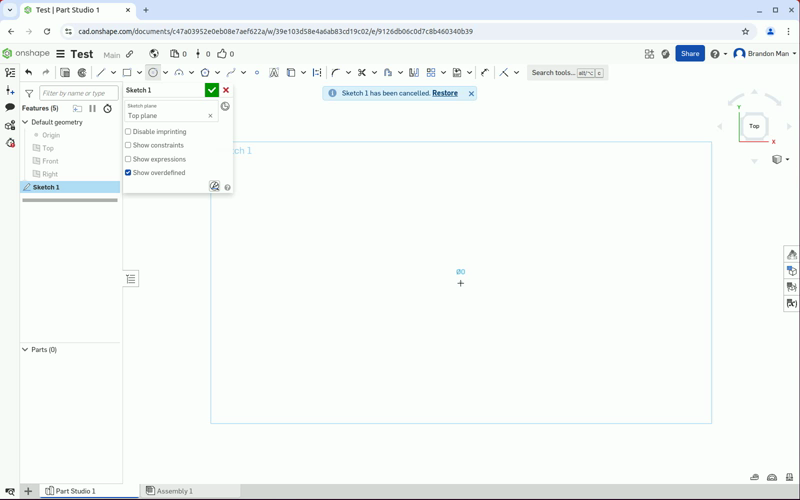
mouse_move(470, 282)
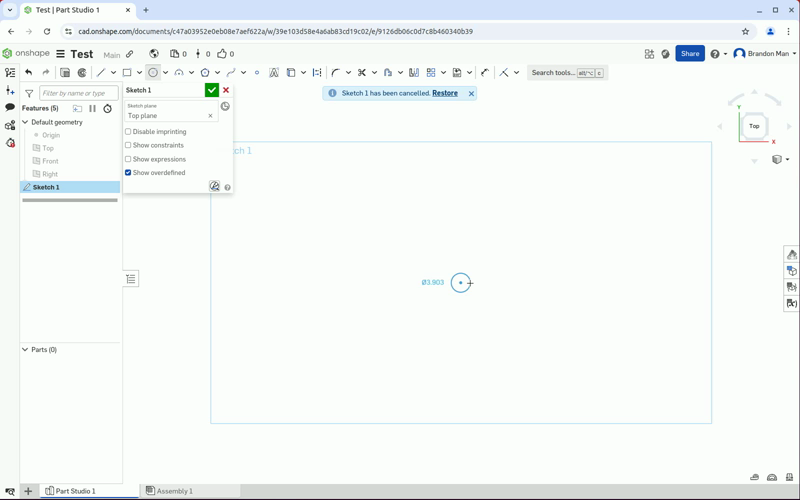
click(470, 282)
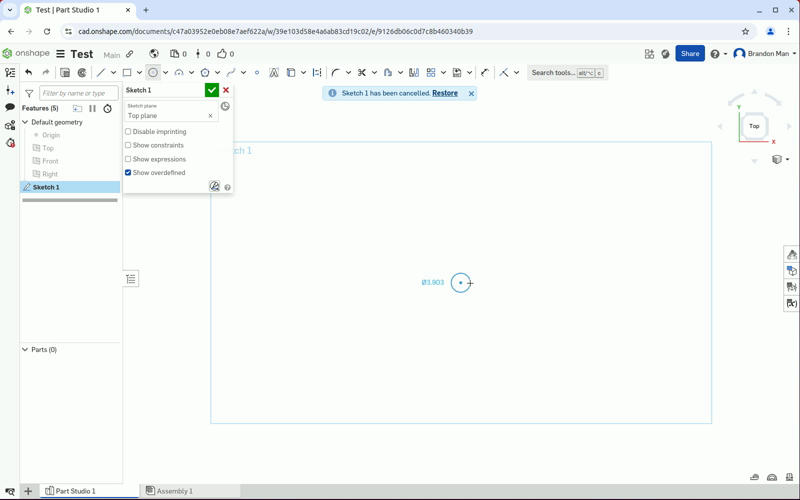
key(esc)
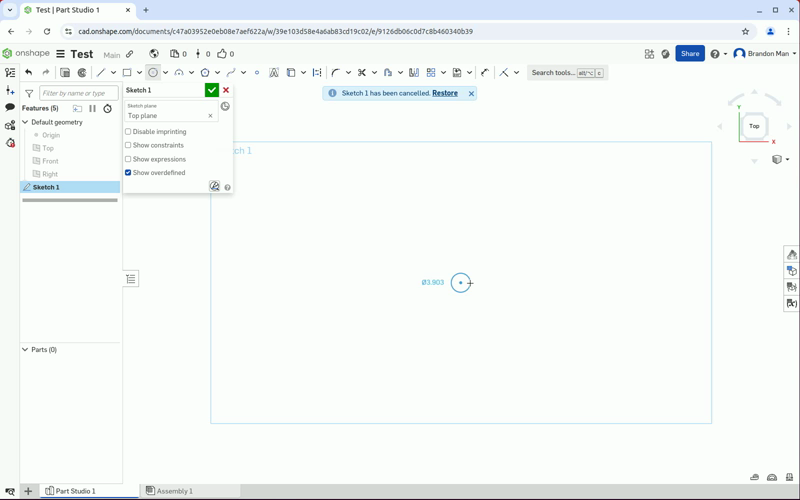
mouse_move(465, 275)
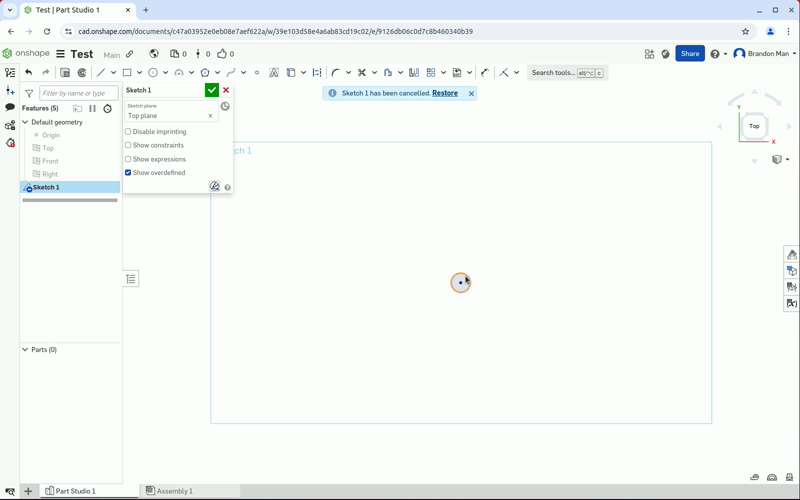
scroll(6)
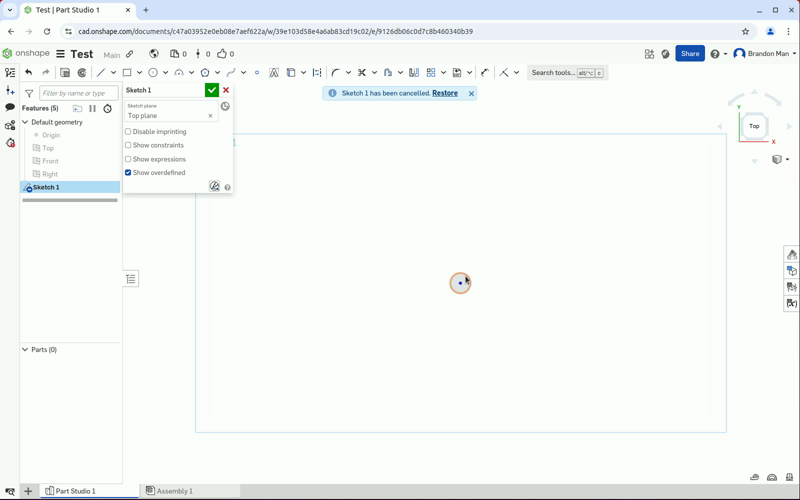
scroll(6)
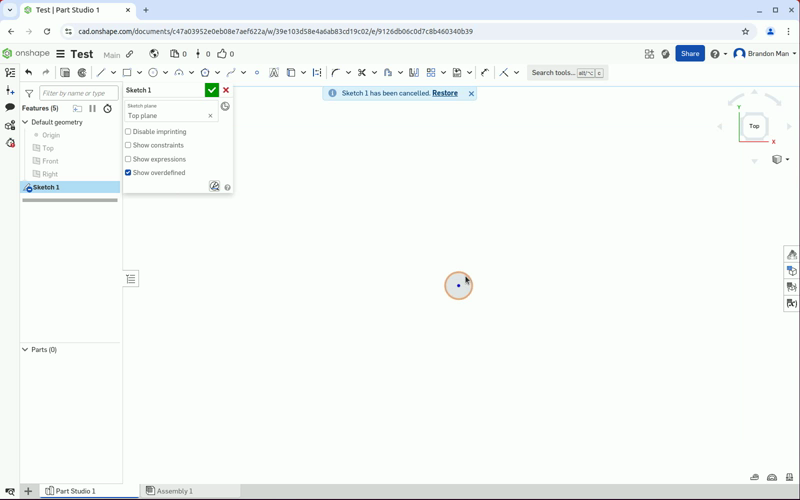
scroll(6)
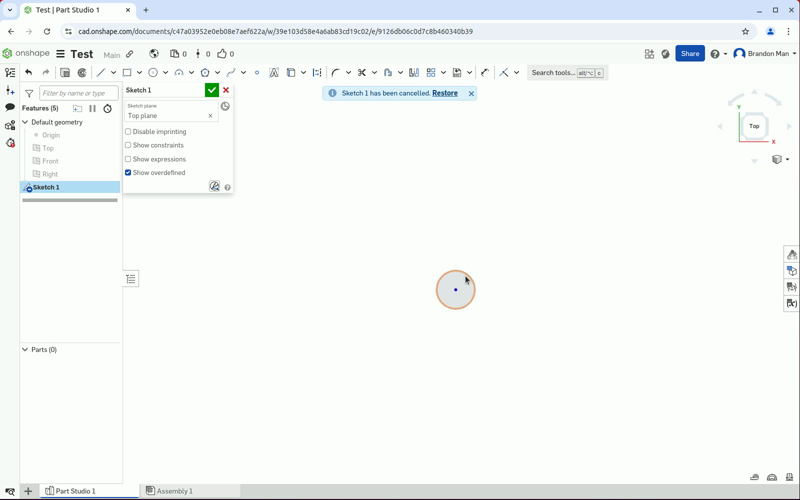
scroll(6)
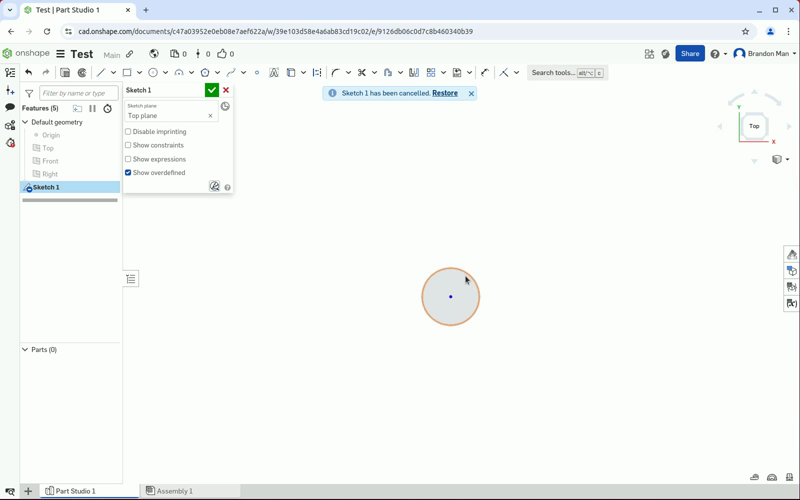
scroll(6)
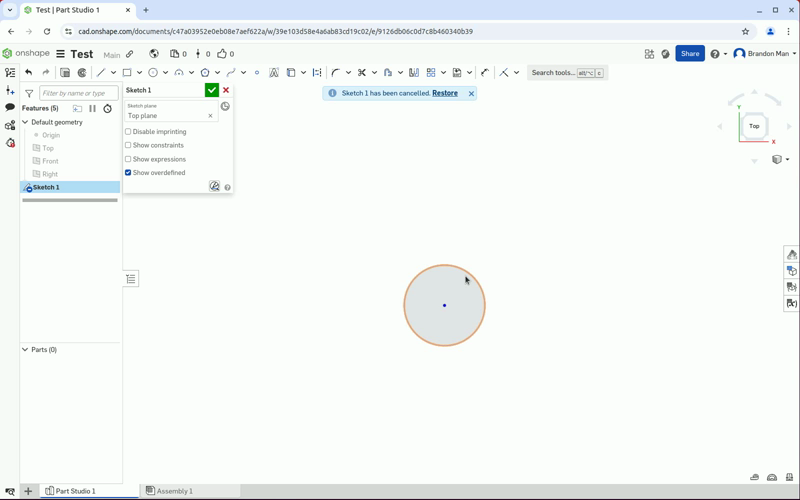
scroll(6)
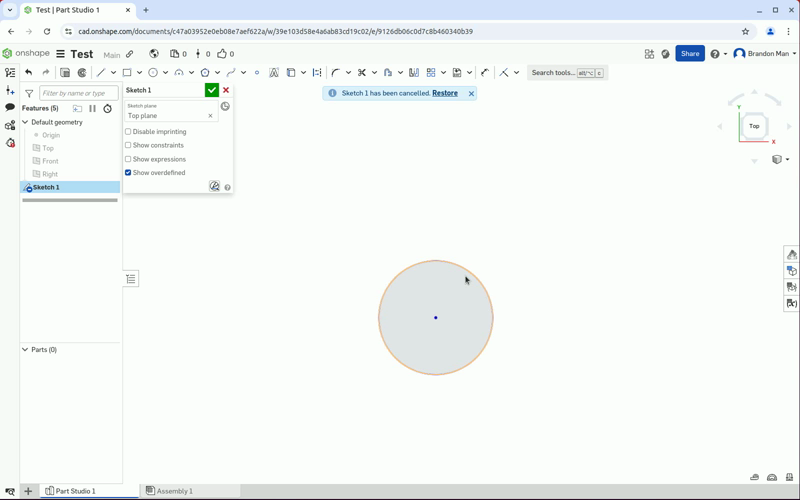
scroll(6)
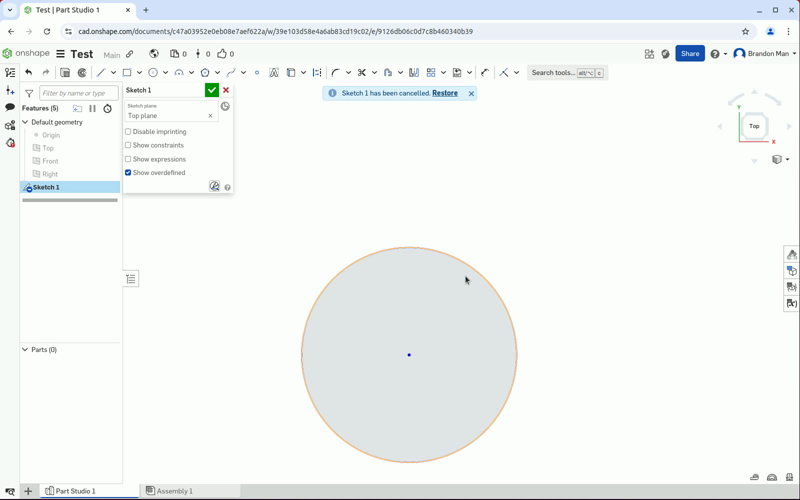
click(465, 275)
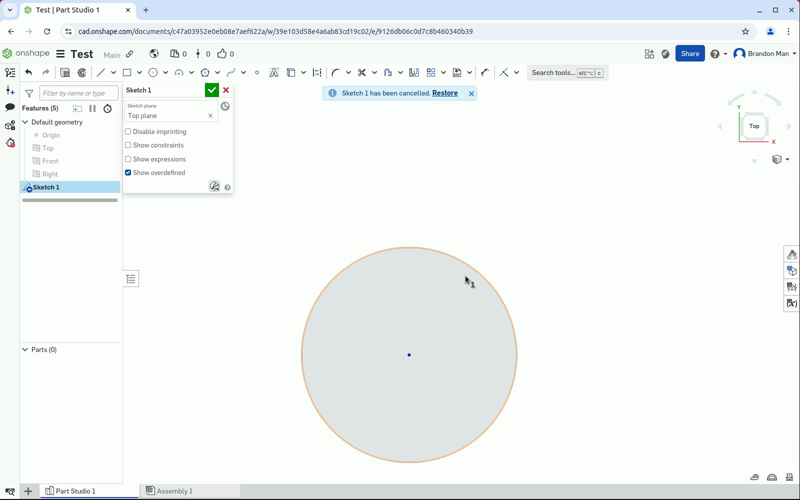
scroll(-6)
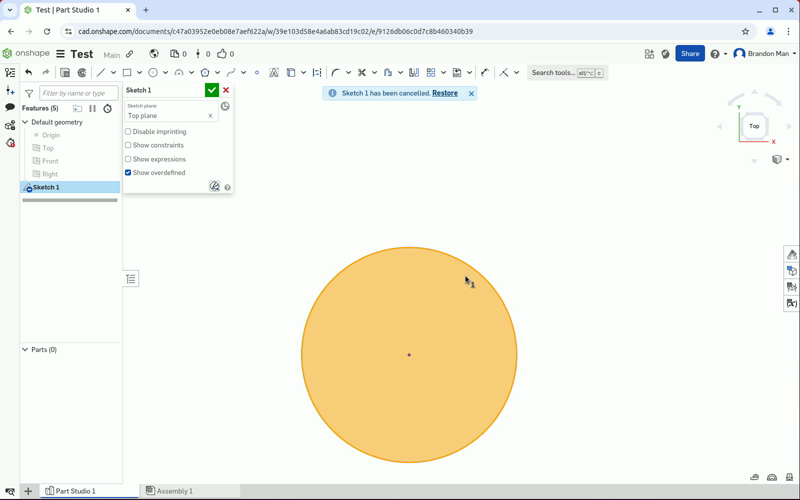
scroll(-6)
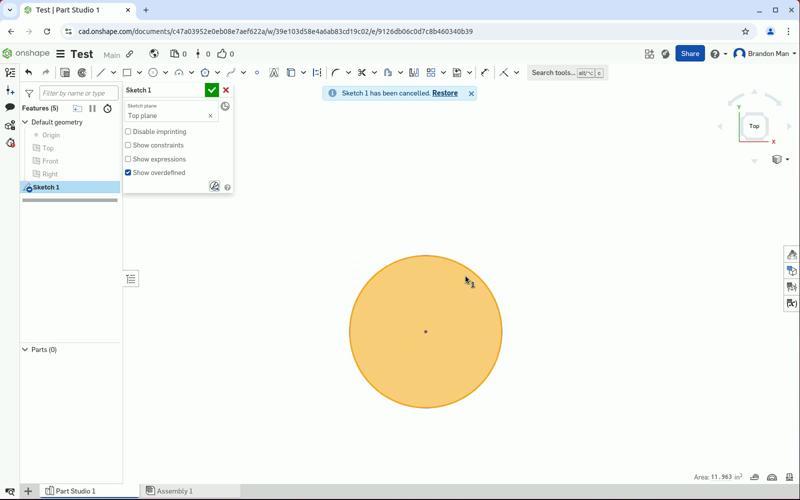
scroll(-6)
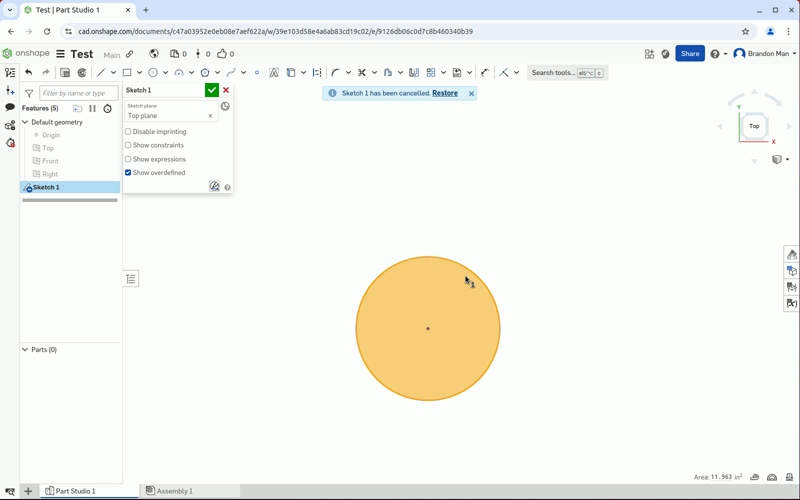
scroll(-6)
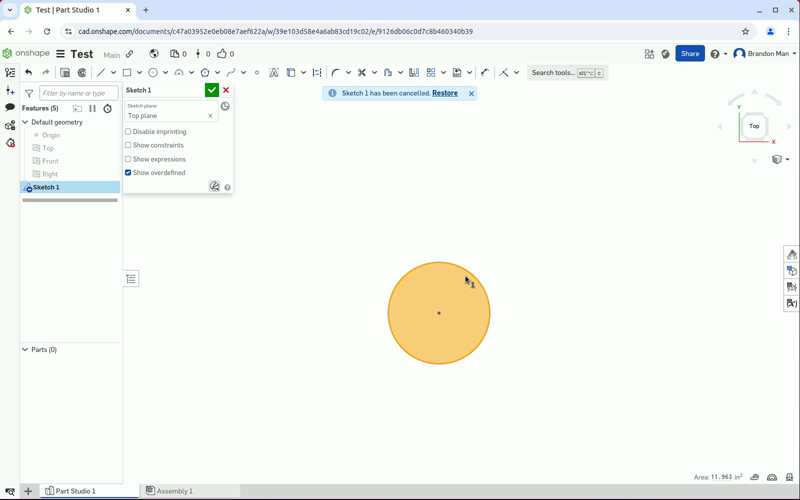
scroll(-6)
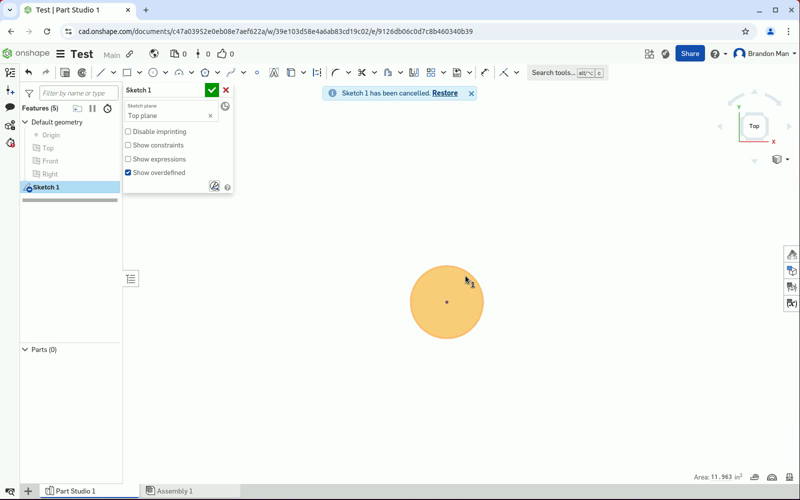
scroll(-6)
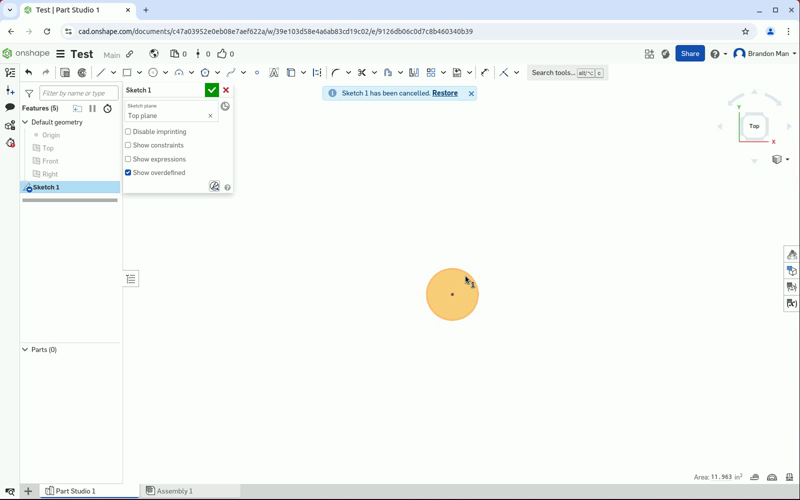
scroll(-6)
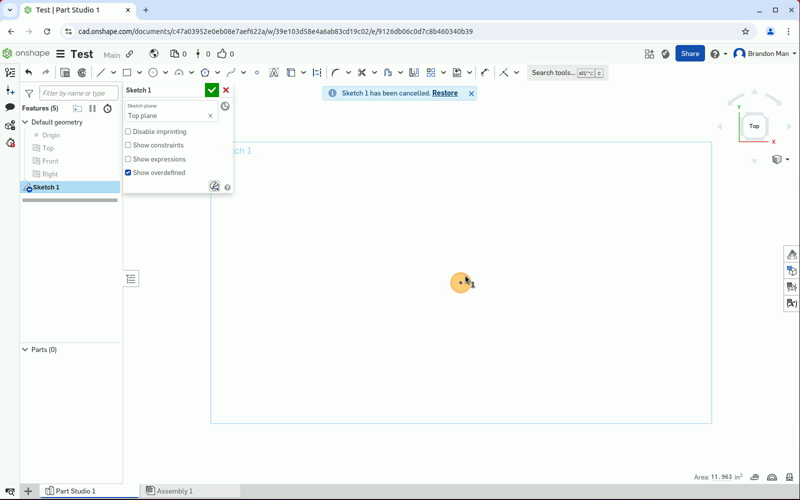
mouse_move(73, 352)
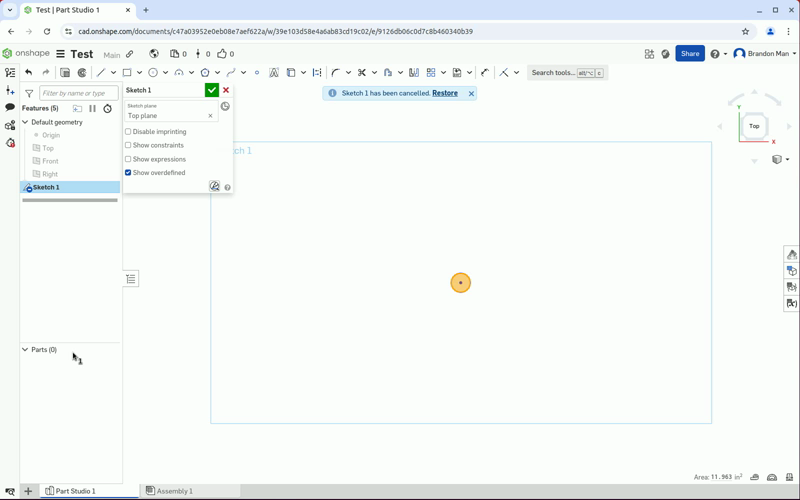
key(shift+y)
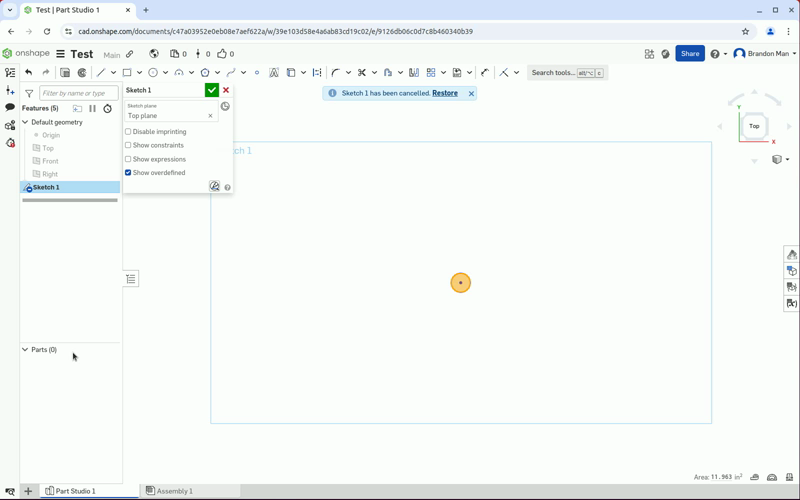
key(shift+e)
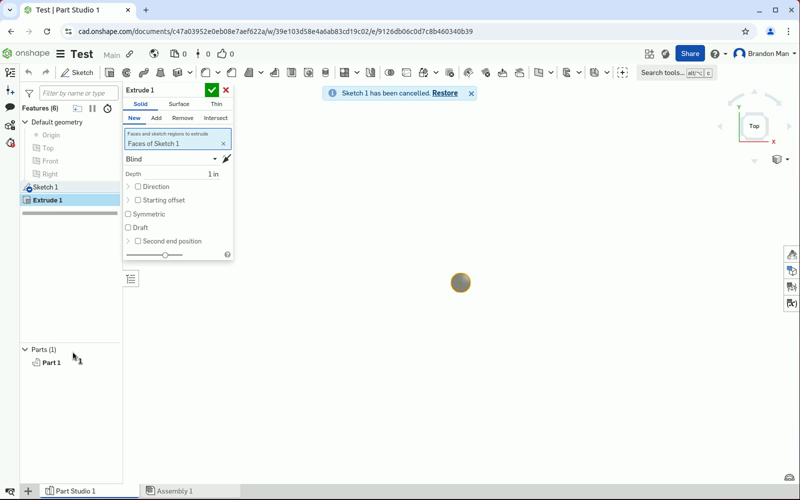
mouse_move(143, 106)
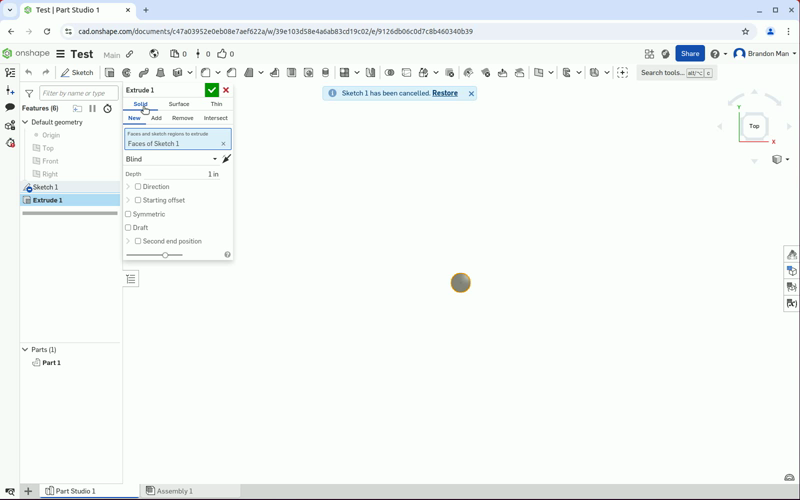
click(143, 106)
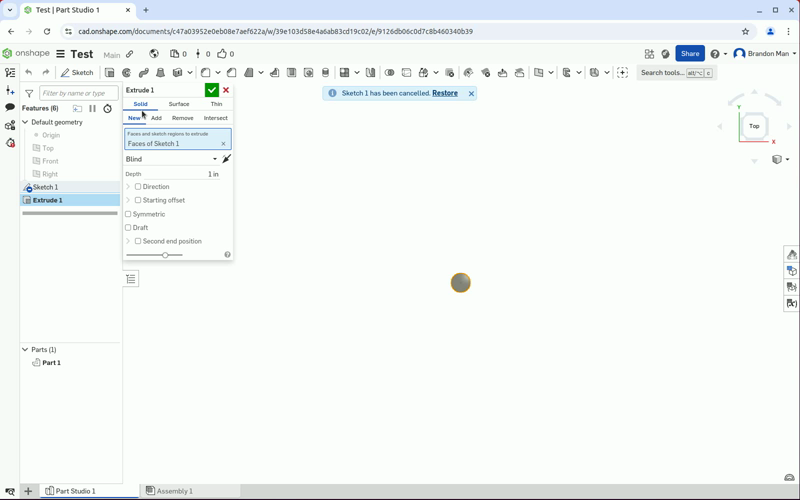
mouse_move(137, 120)
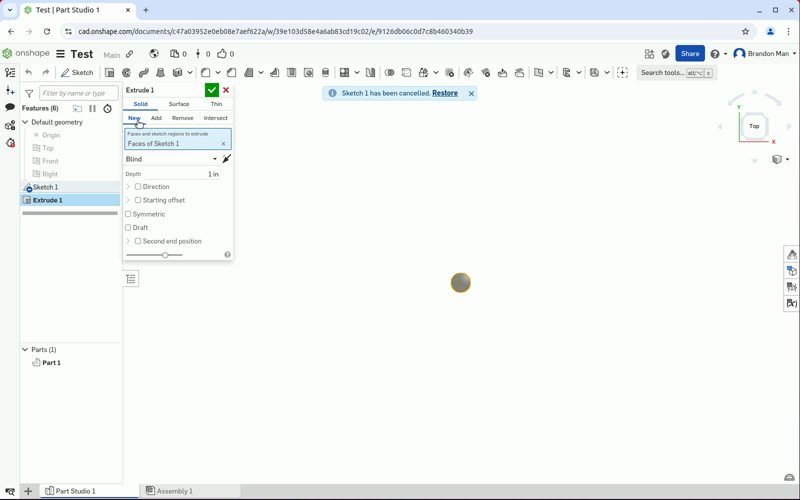
click(137, 120)
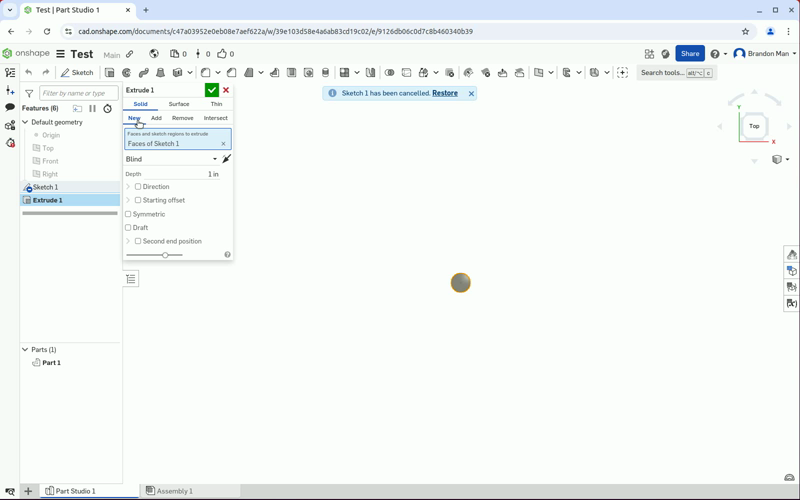
key(tab, 4)
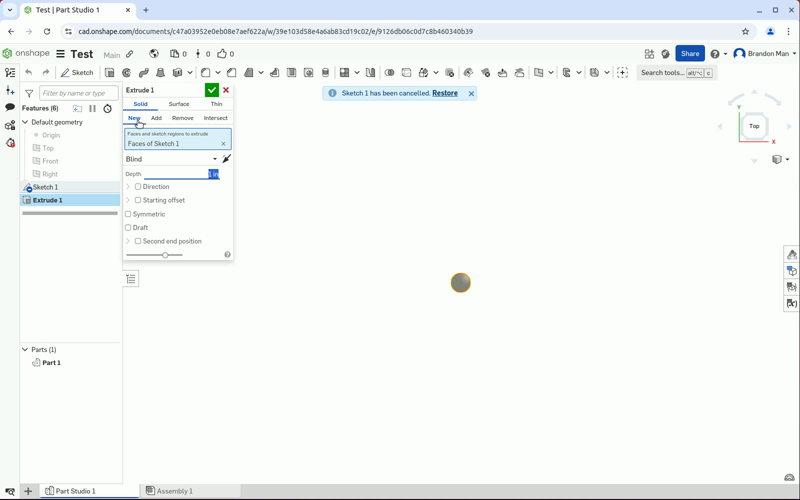
text(1.204)
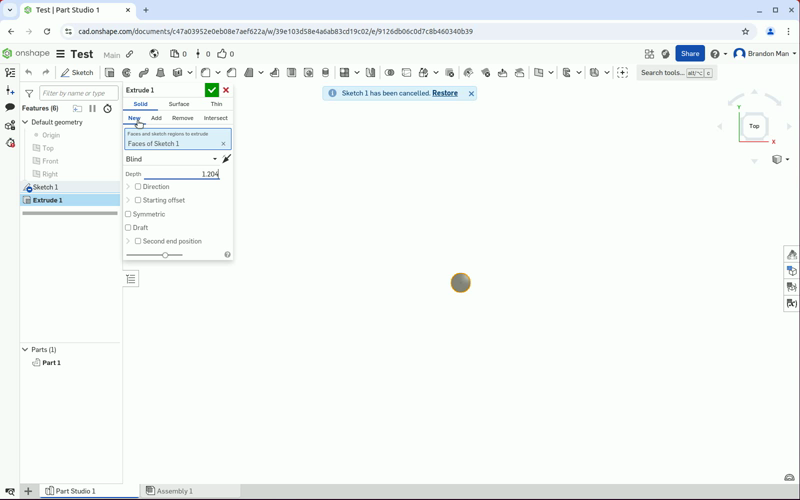
key(enter)
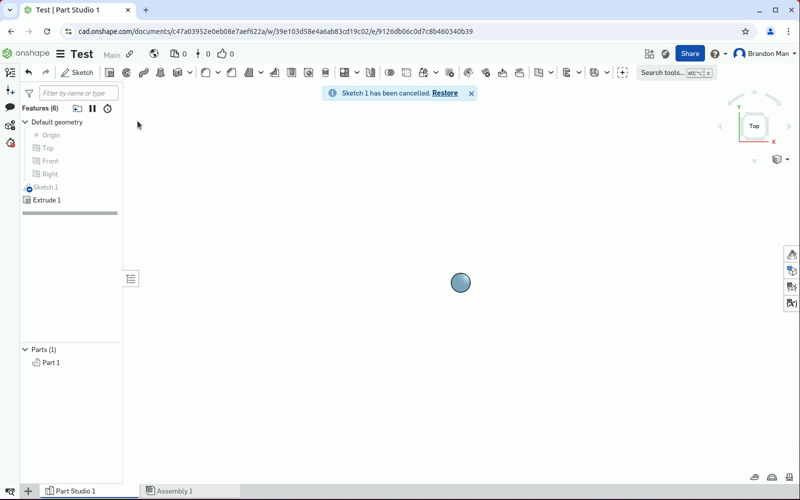
key(shift+h)
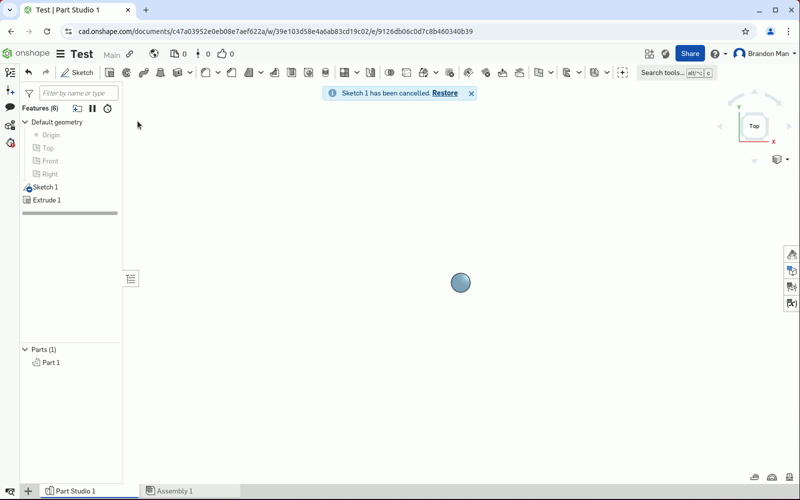
key(shift+h)
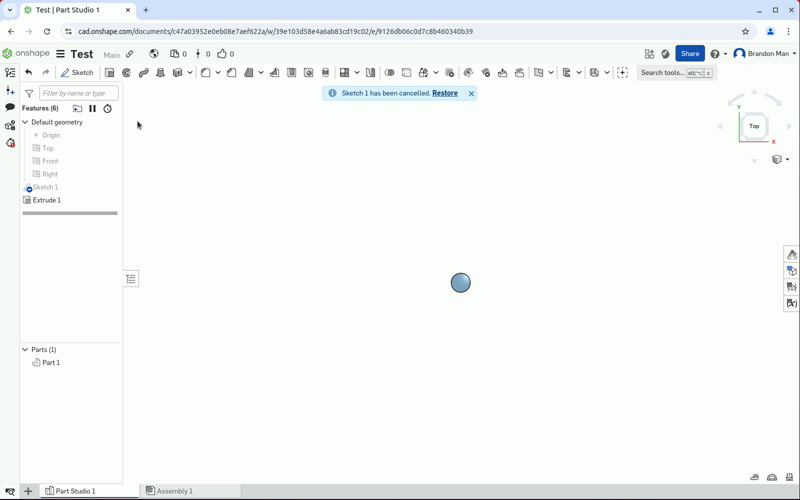
mouse_move(73, 189)
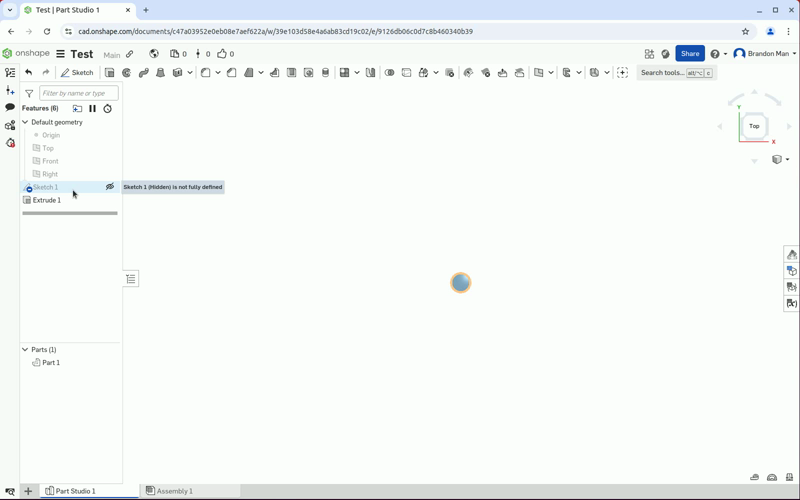
click(73, 189)
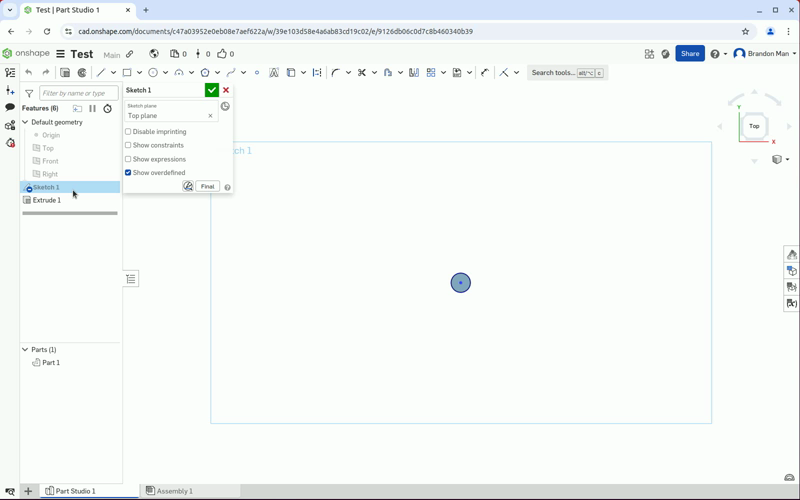
mouse_move(229, 92)
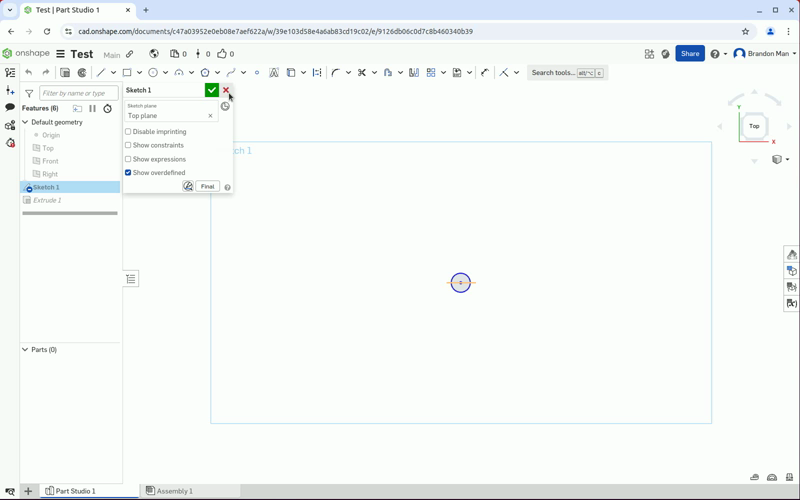
click(229, 92)
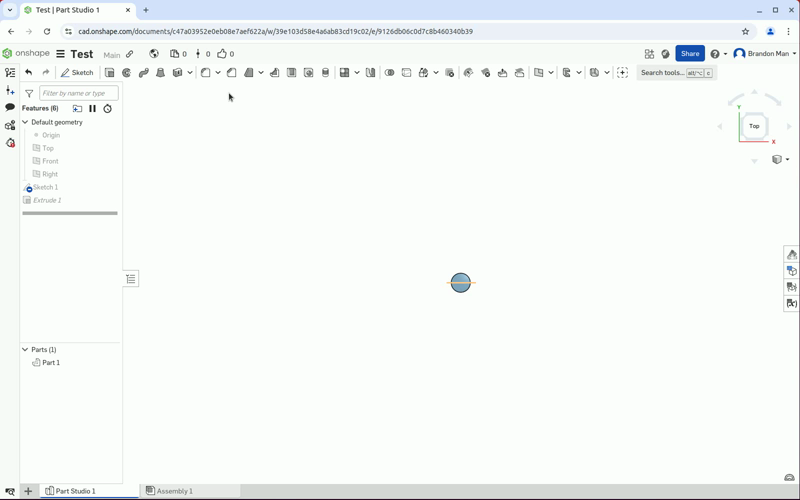
mouse_move(541, 75)
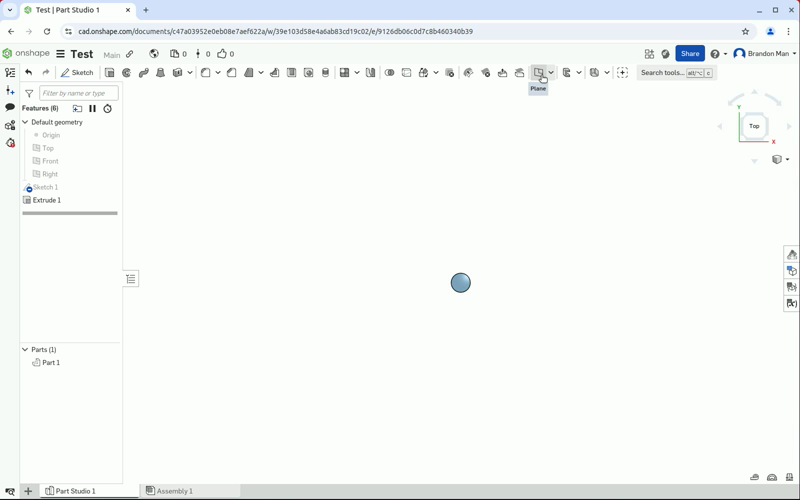
click(541, 75)
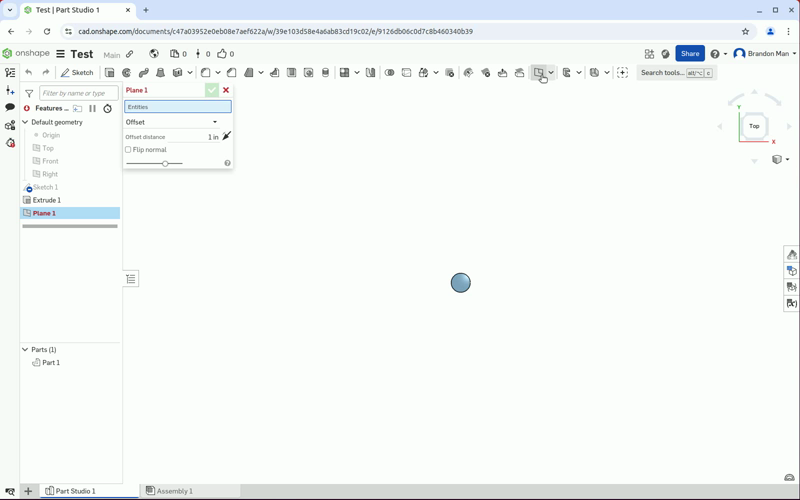
mouse_move(73, 150)
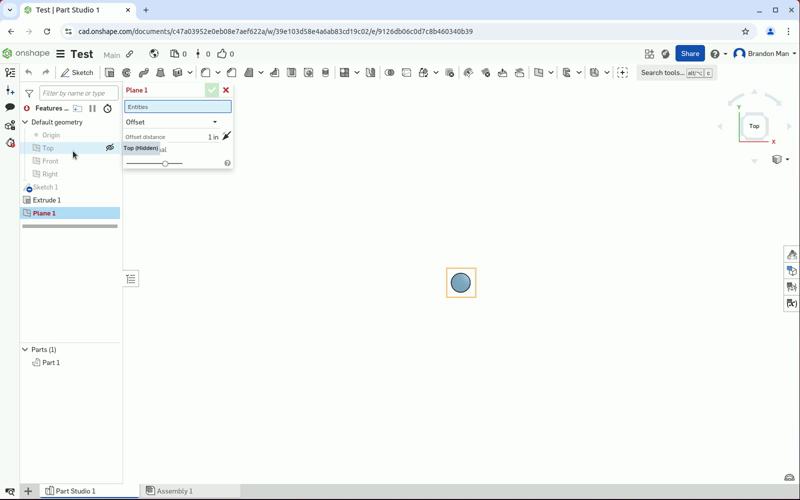
click(73, 150)
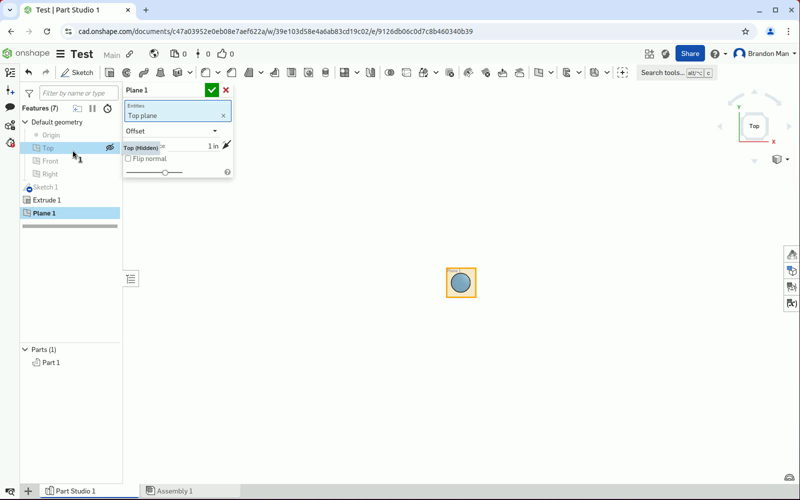
key(tab, 2)
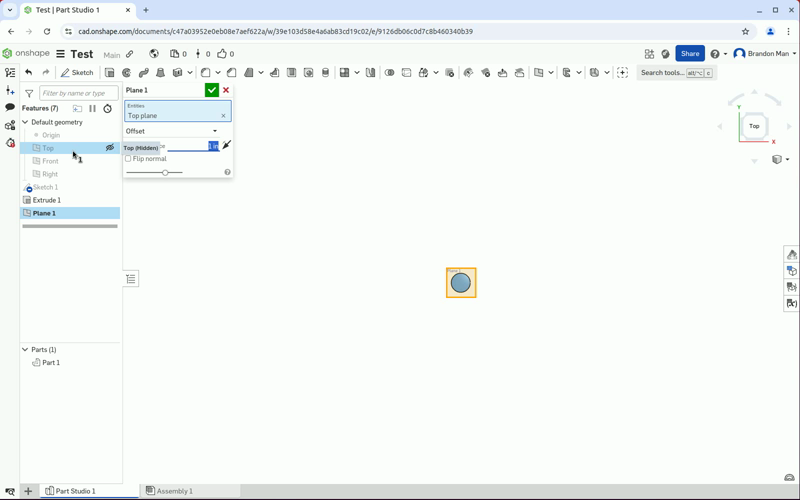
text(1.202)
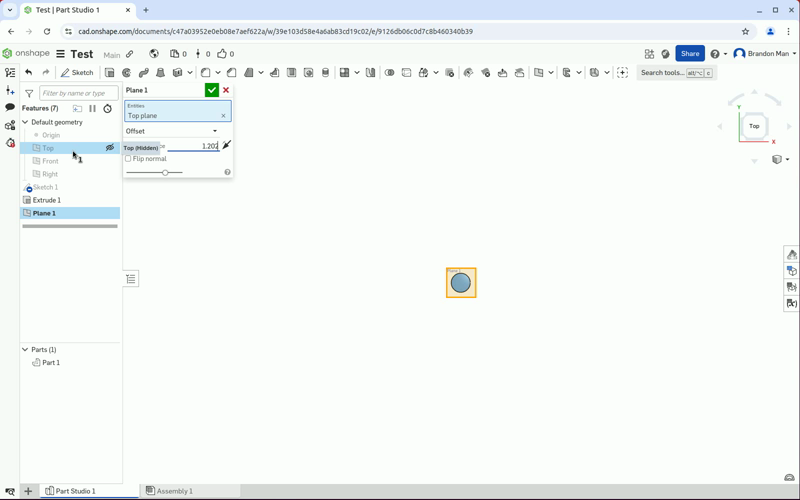
key(enter, 2)
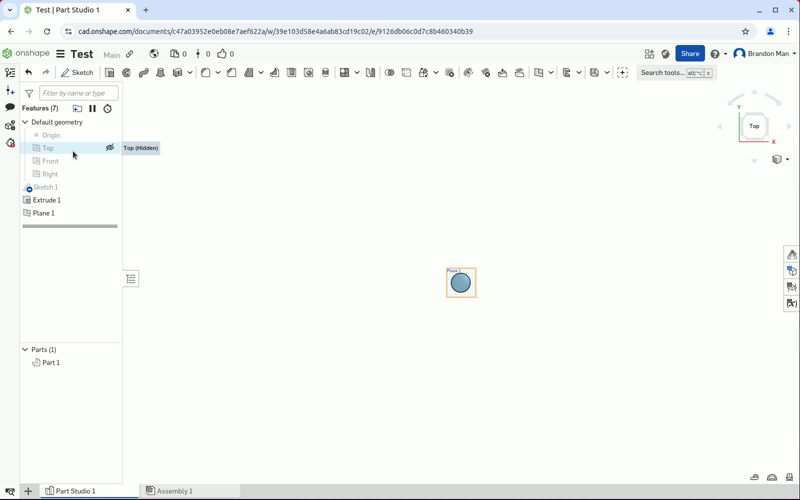
key(shift+s)
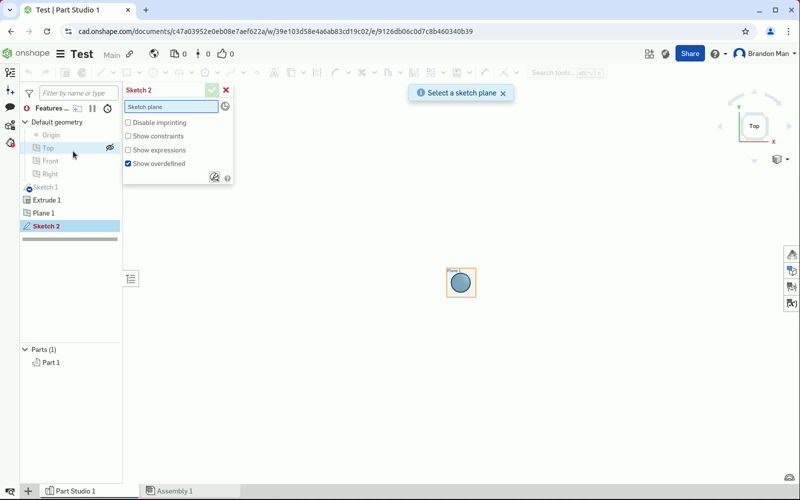
mouse_move(73, 215)
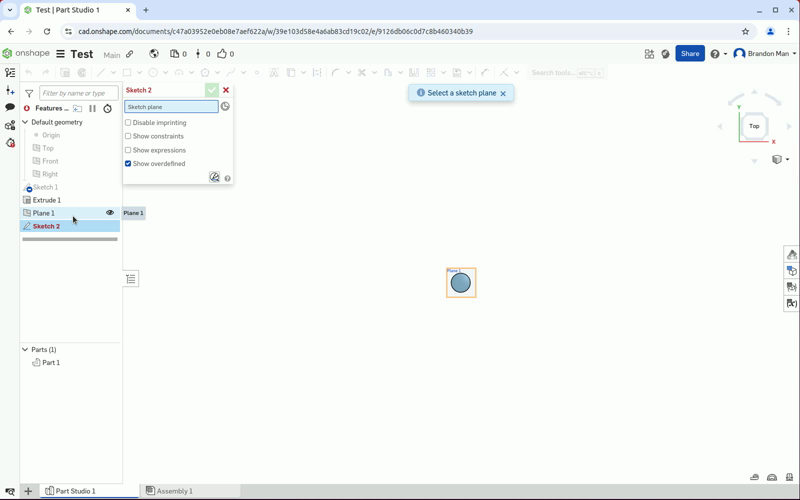
click(73, 215)
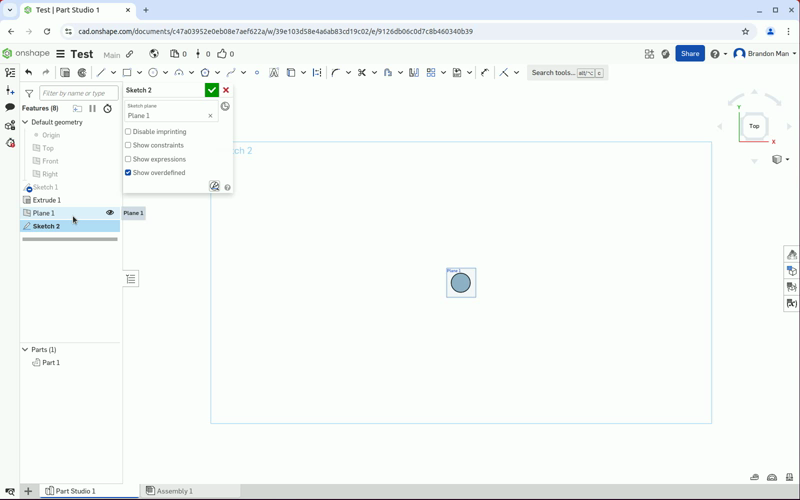
mouse_move(73, 352)
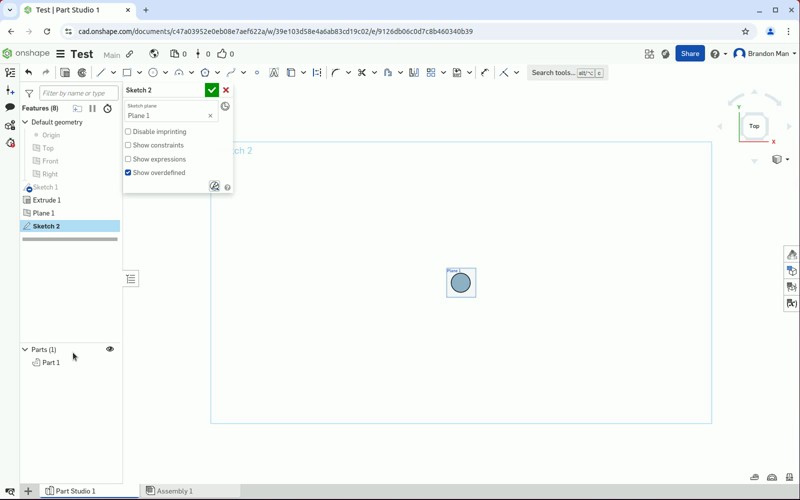
key(y)
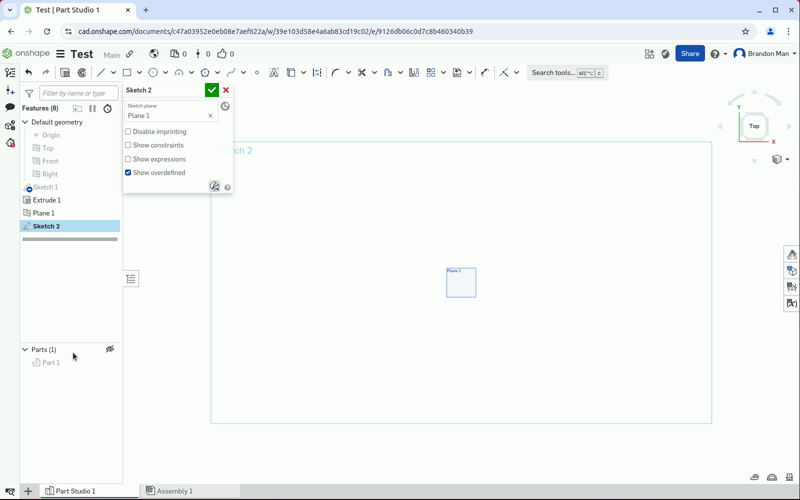
key(c)
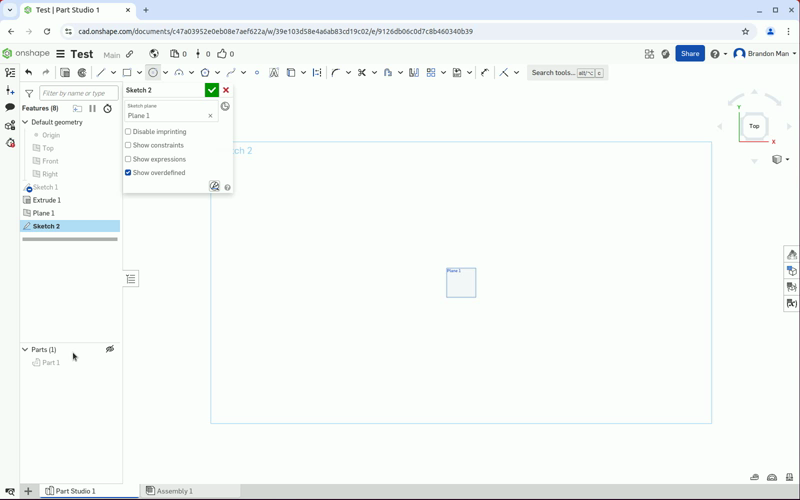
key_down(shift)
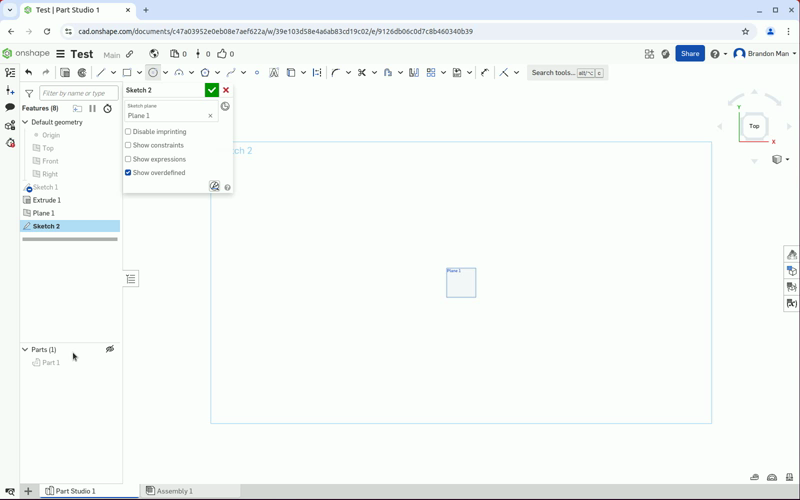
mouse_move(461, 282)
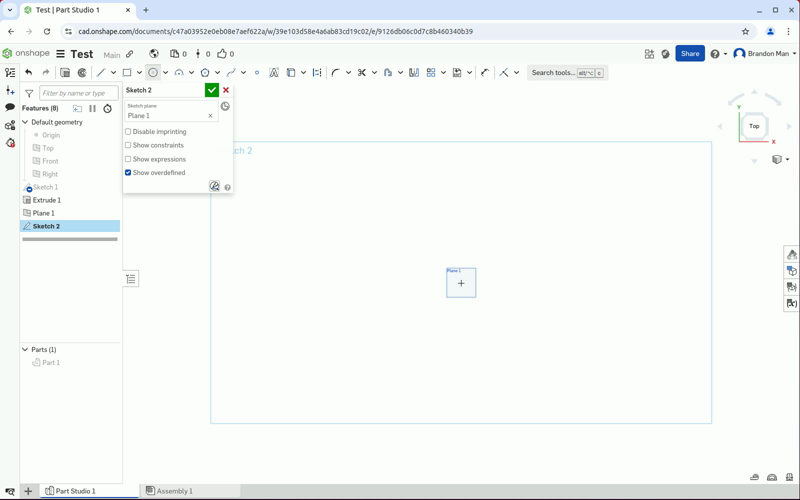
click(461, 282)
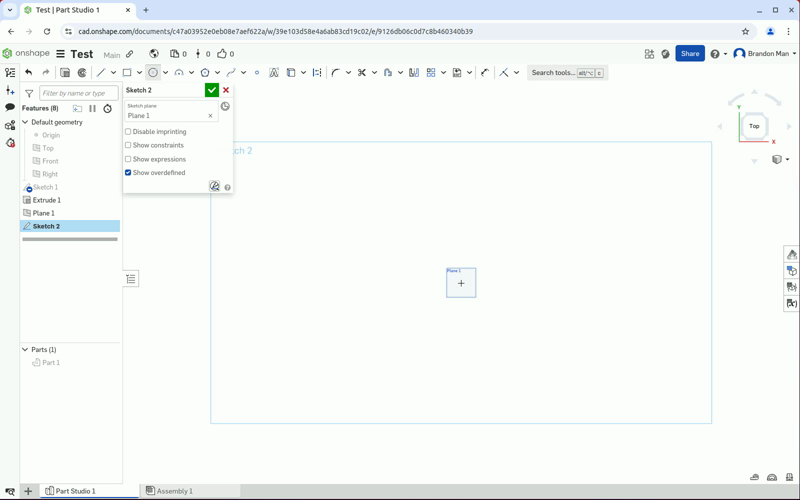
key_up(shift)
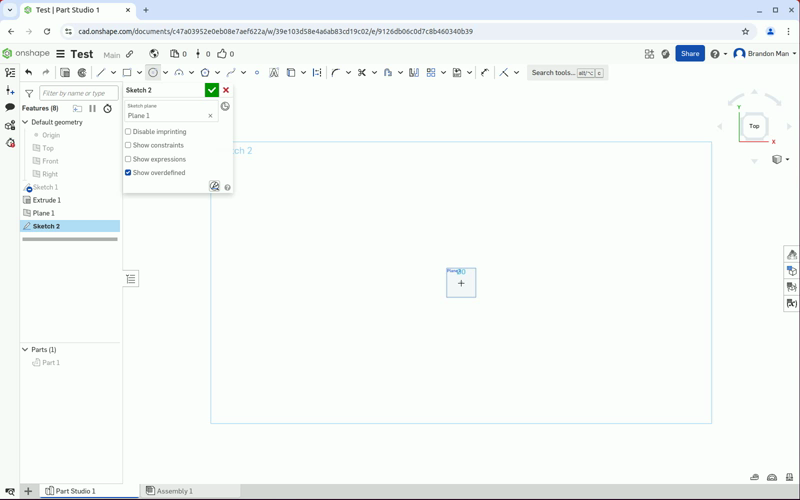
mouse_move(464, 282)
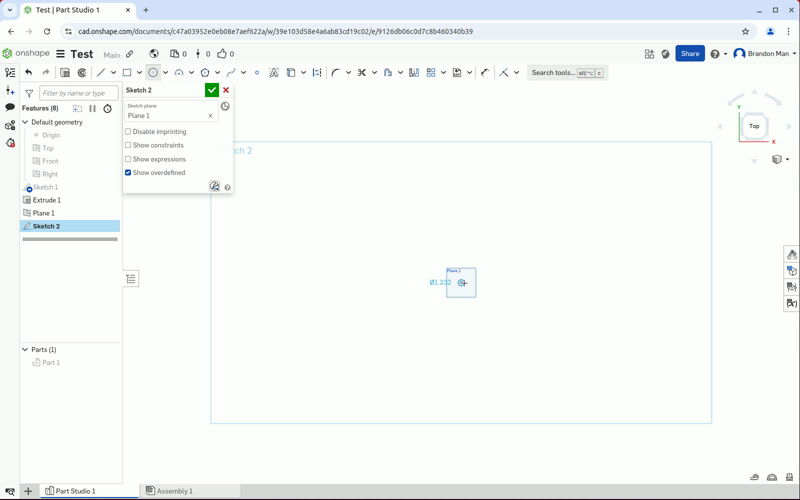
click(464, 282)
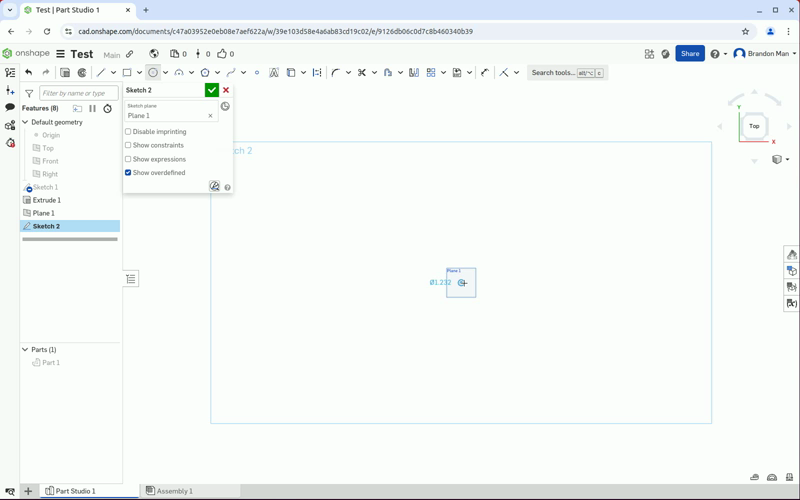
key(esc)
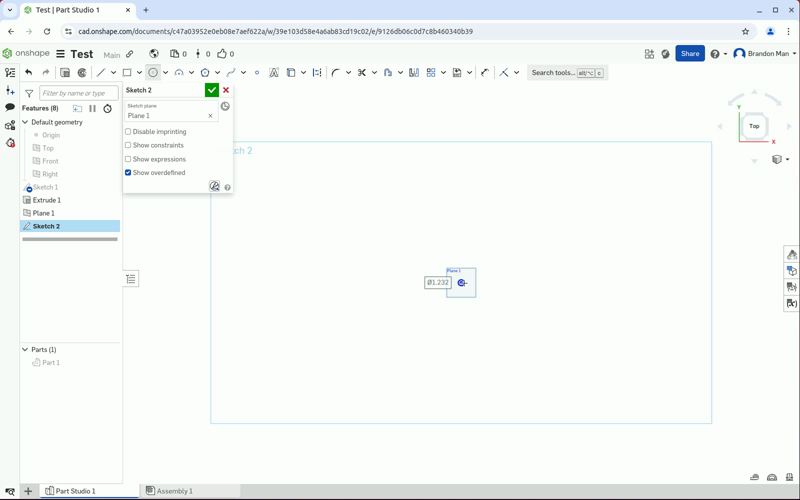
mouse_move(461, 283)
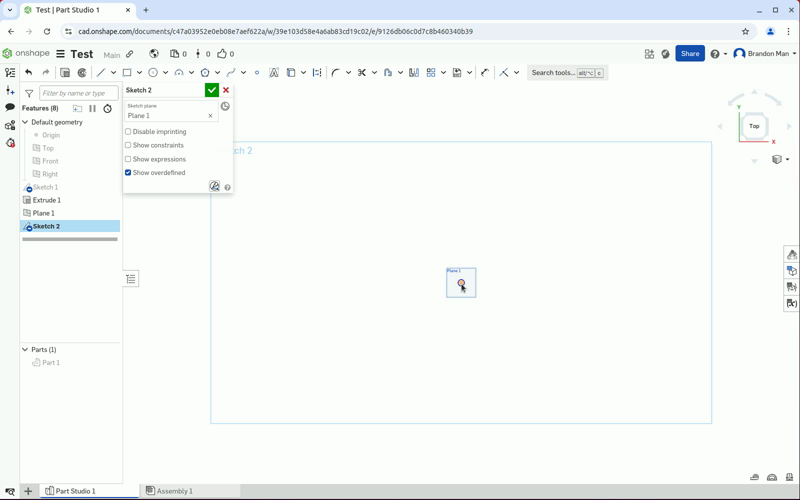
scroll(6)
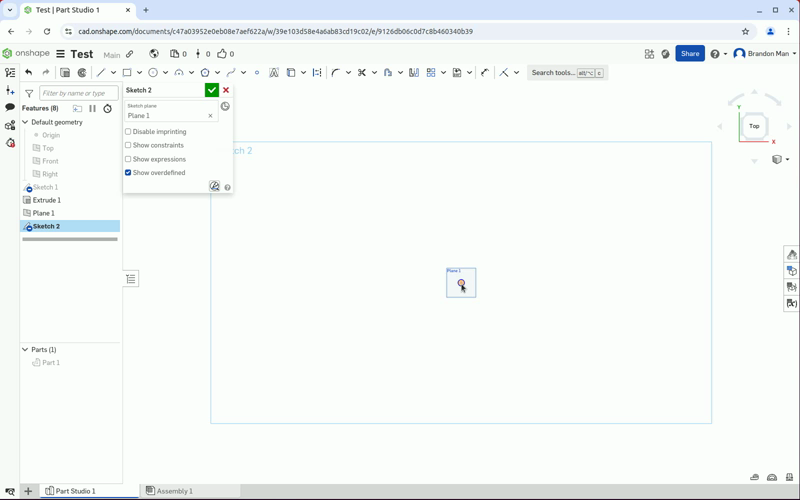
scroll(6)
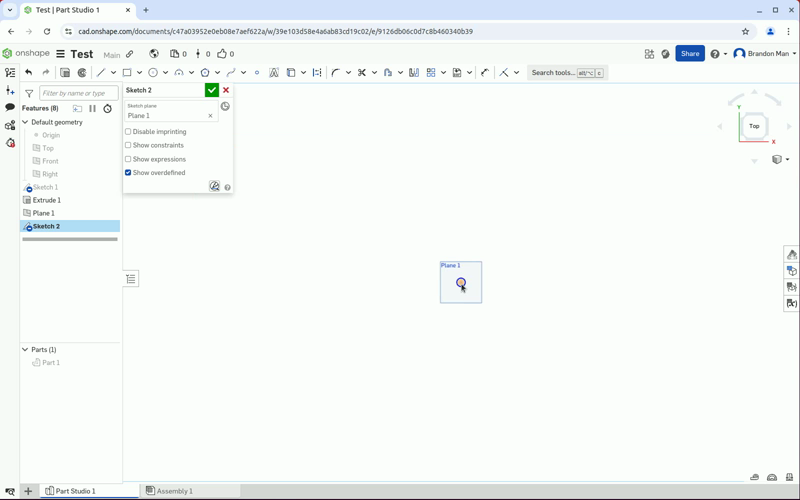
scroll(6)
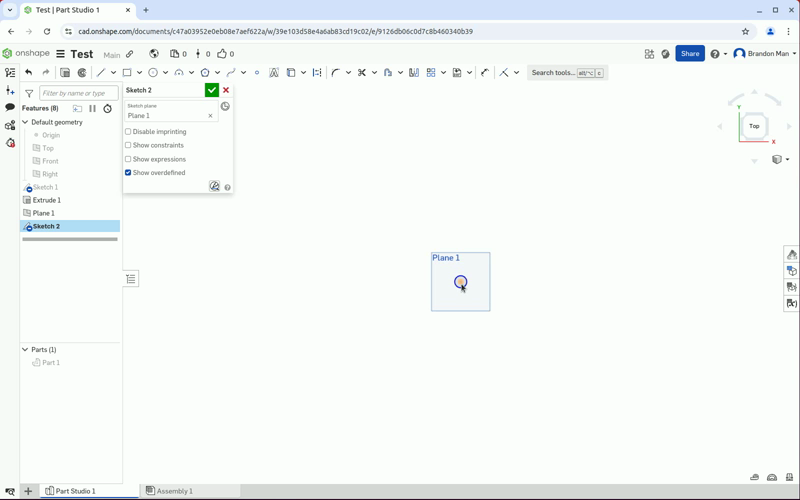
scroll(6)
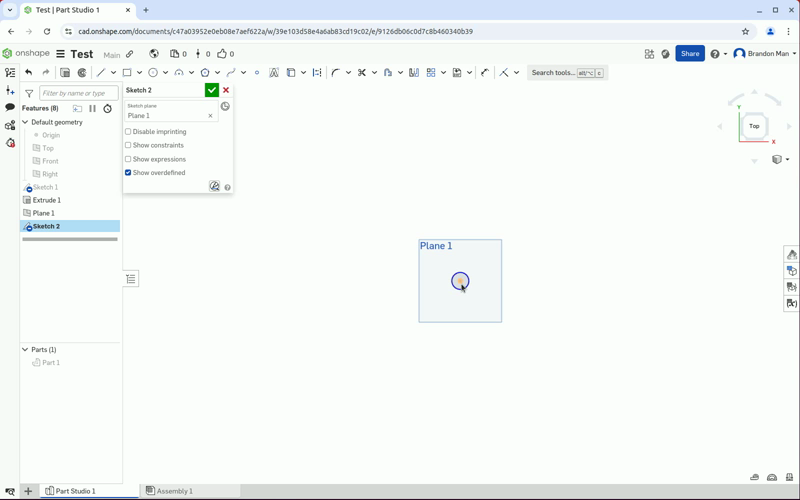
scroll(6)
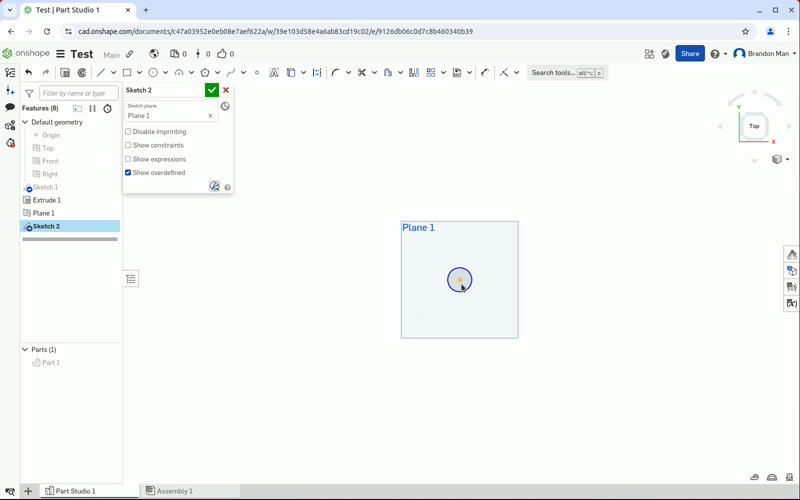
scroll(6)
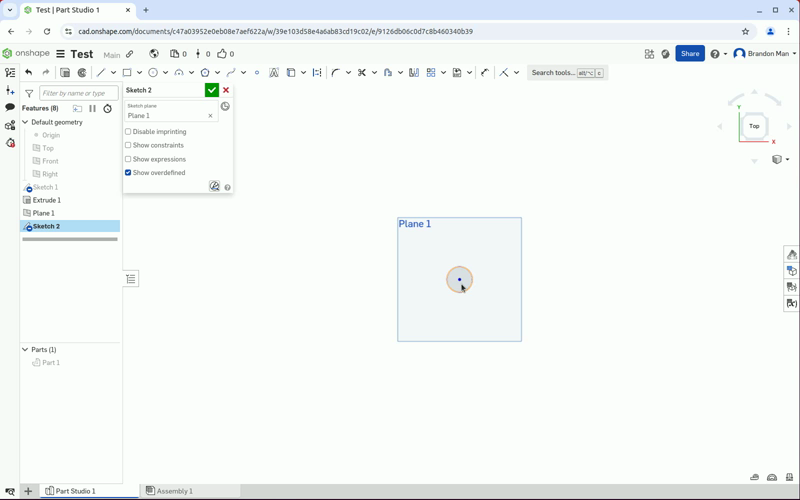
scroll(6)
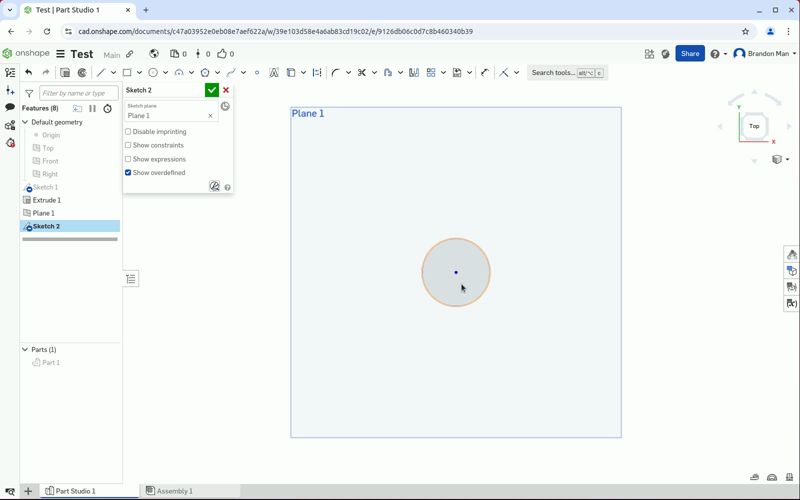
click(461, 283)
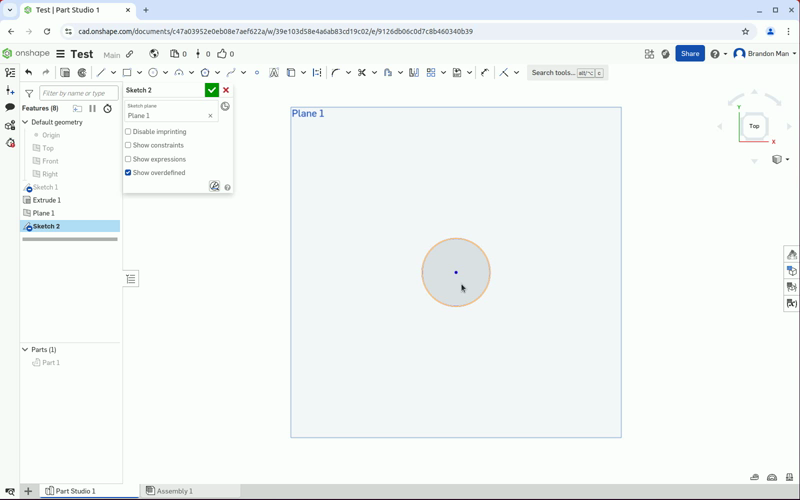
scroll(-6)
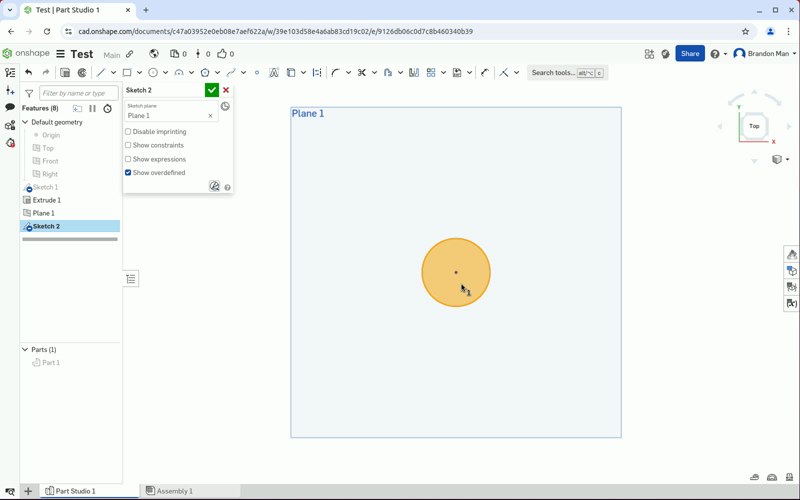
scroll(-6)
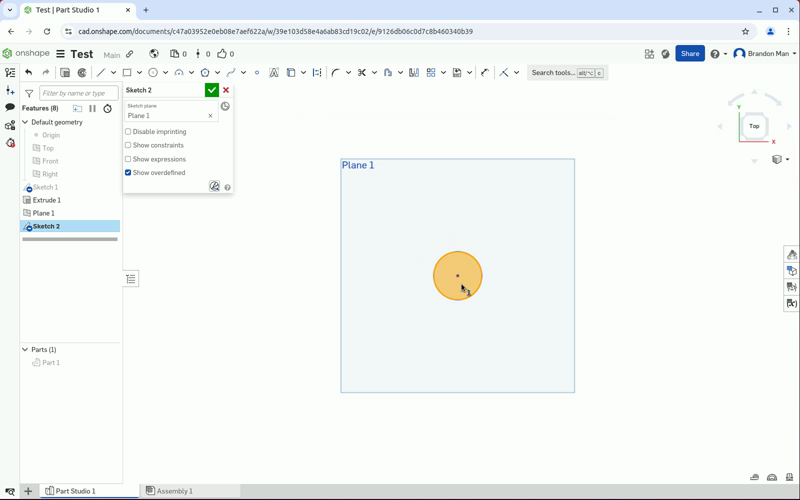
scroll(-6)
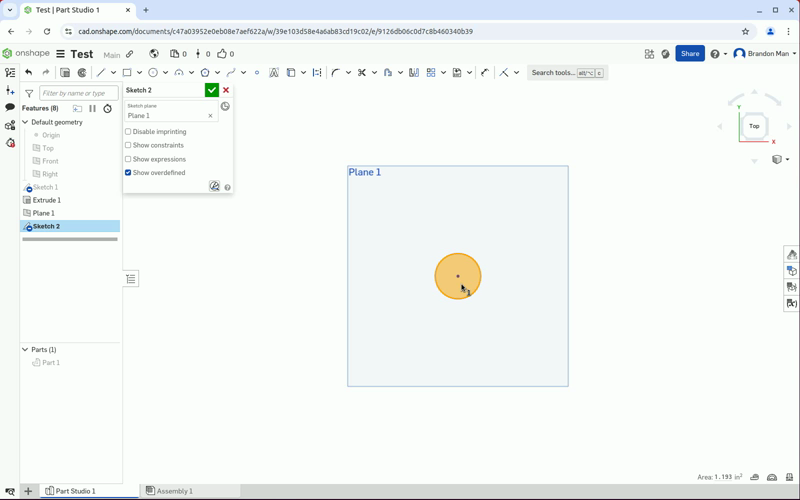
scroll(-6)
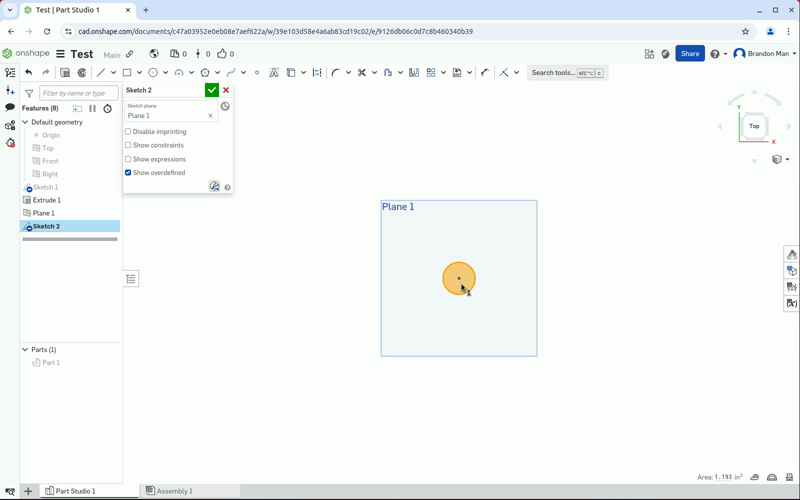
scroll(-6)
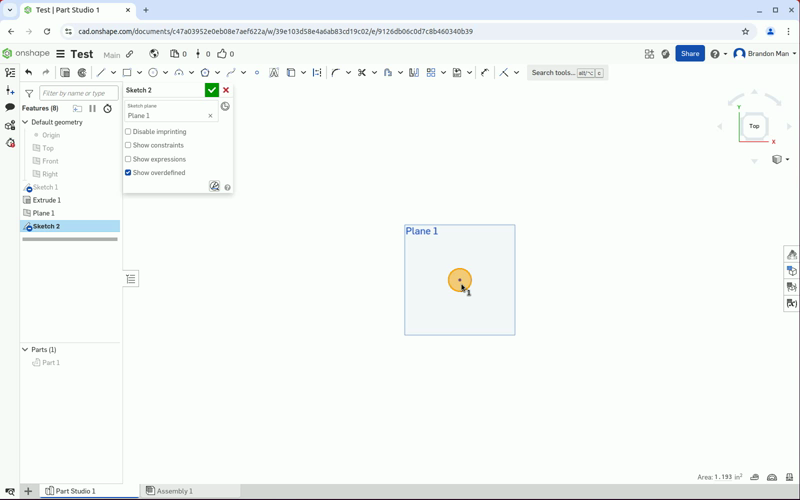
scroll(-6)
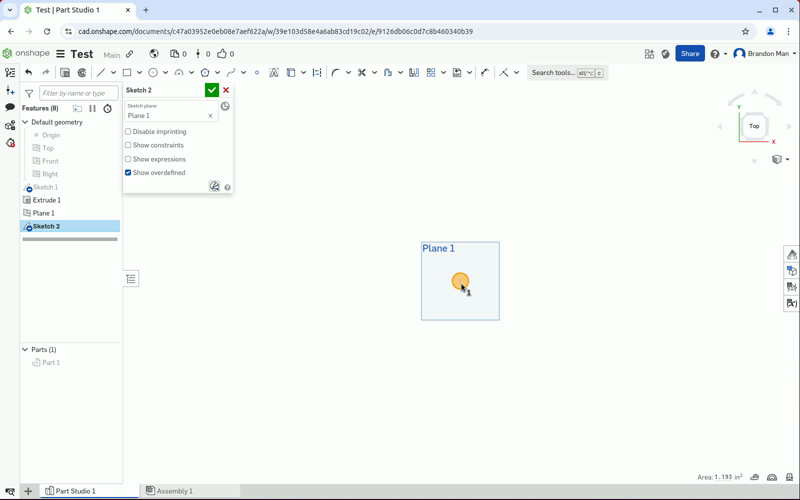
scroll(-6)
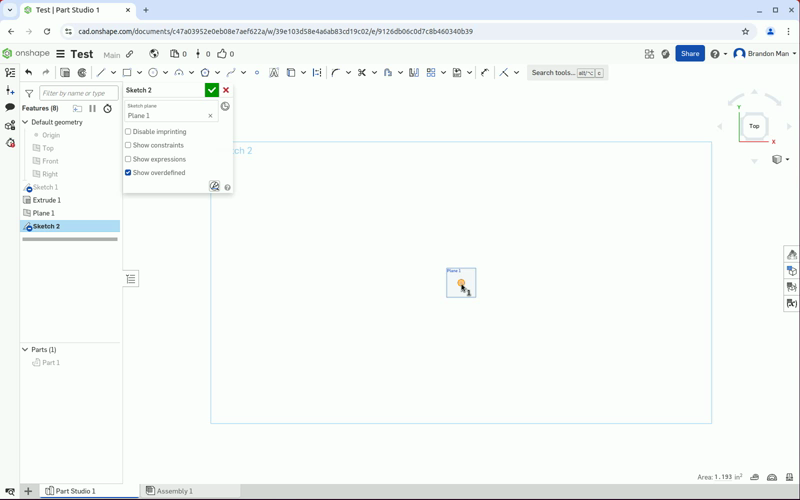
mouse_move(73, 352)
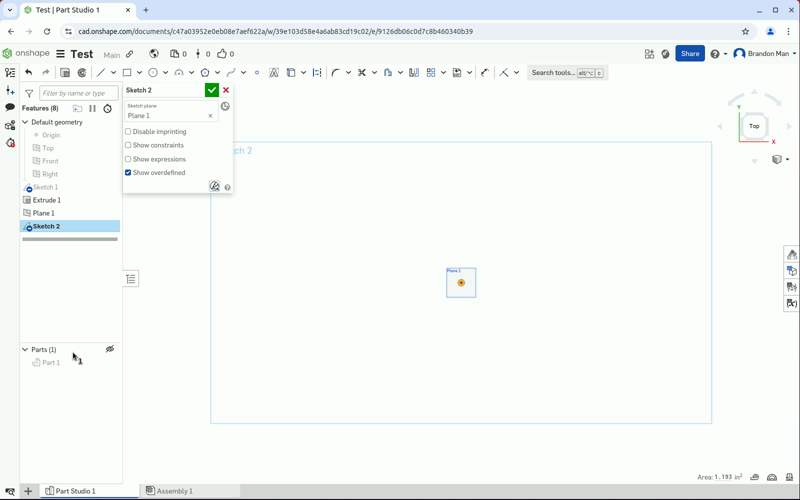
key(shift+y)
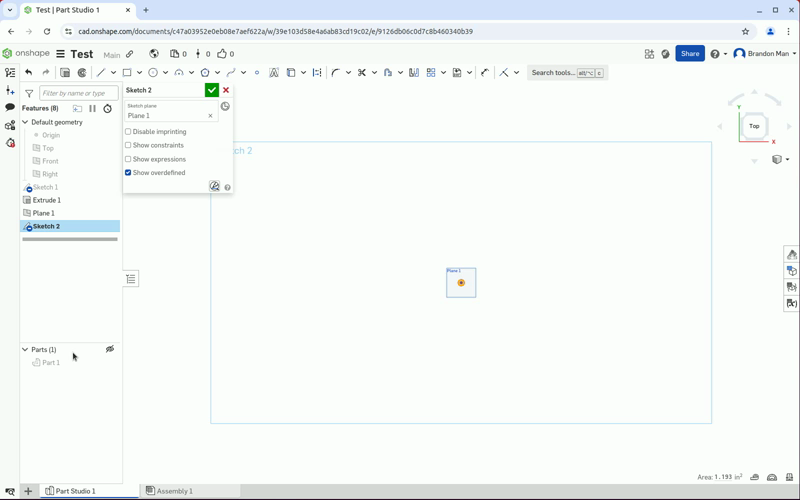
key(shift+e)
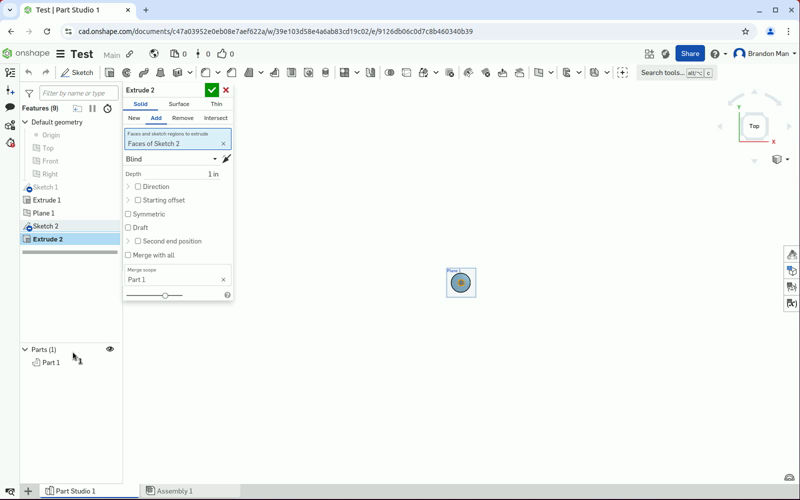
mouse_move(143, 106)
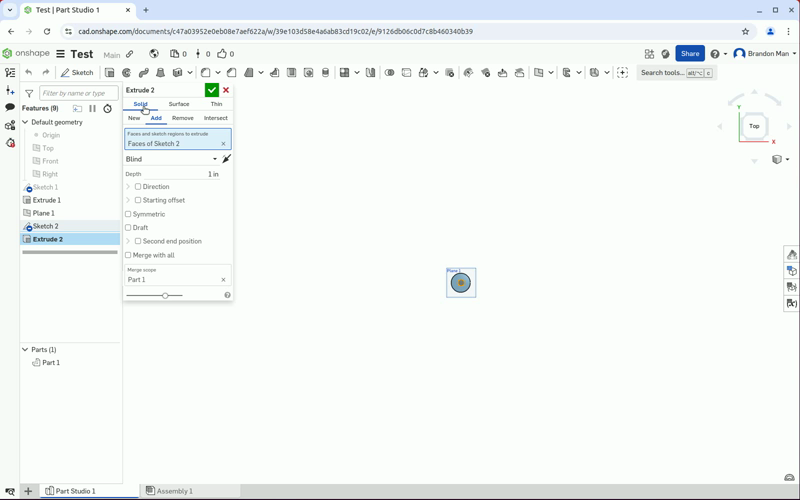
click(143, 106)
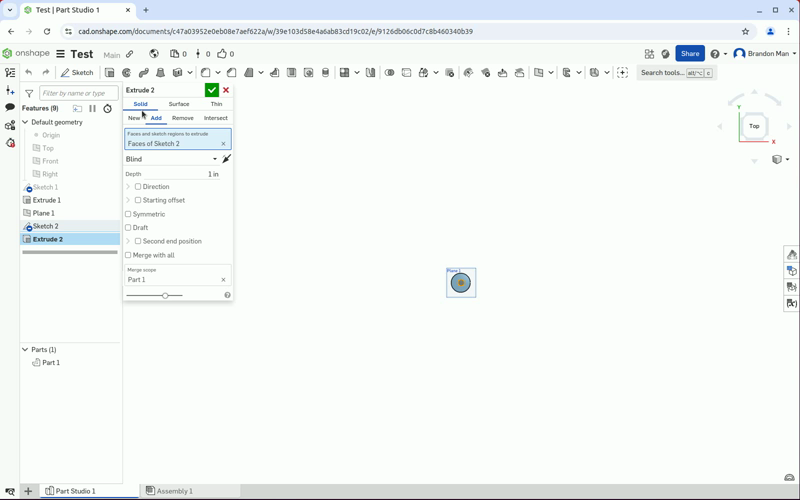
mouse_move(137, 120)
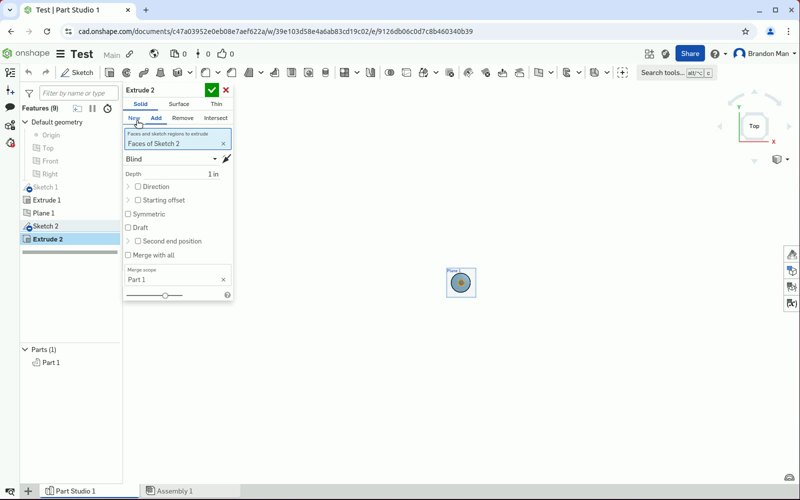
click(137, 120)
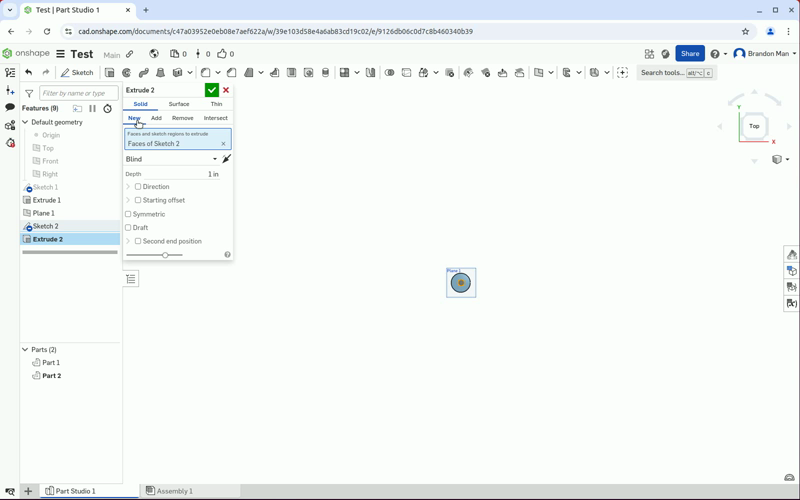
key(tab, 4)
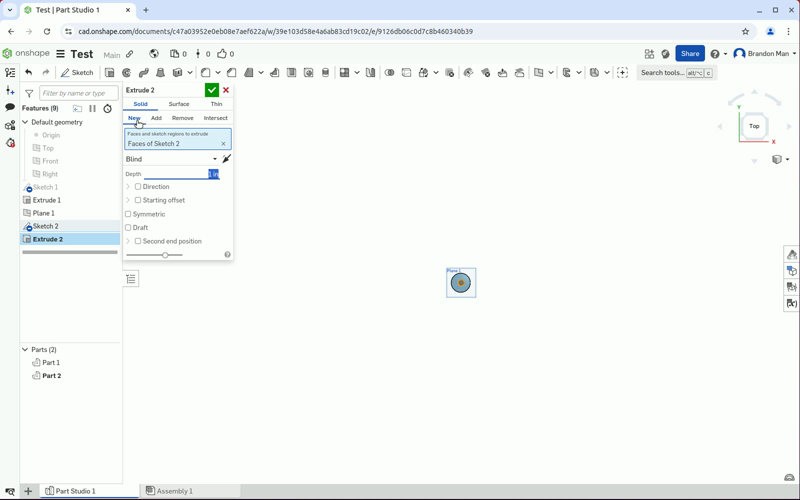
text(21.905)
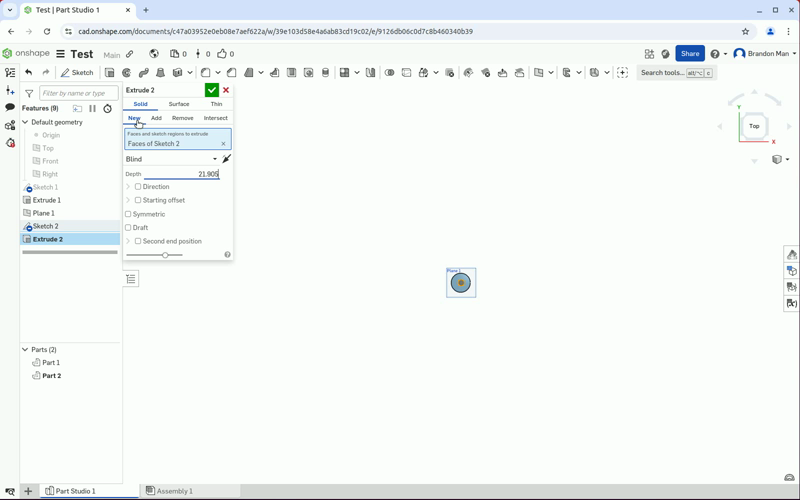
key(enter)
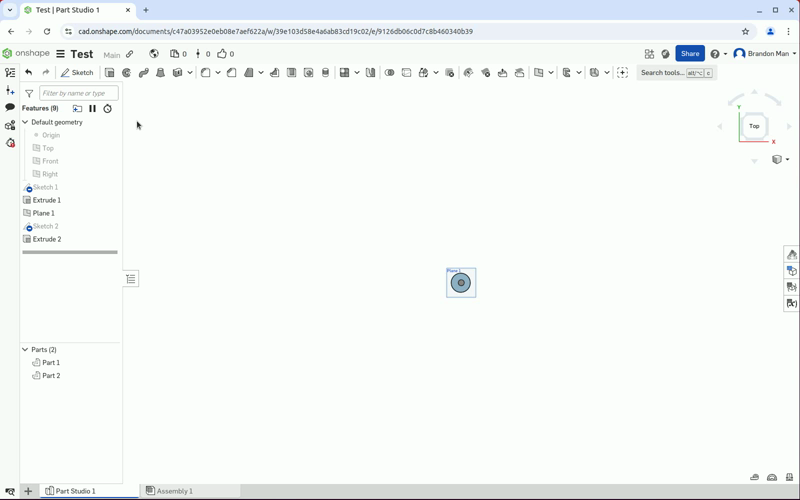
key(shift+h)
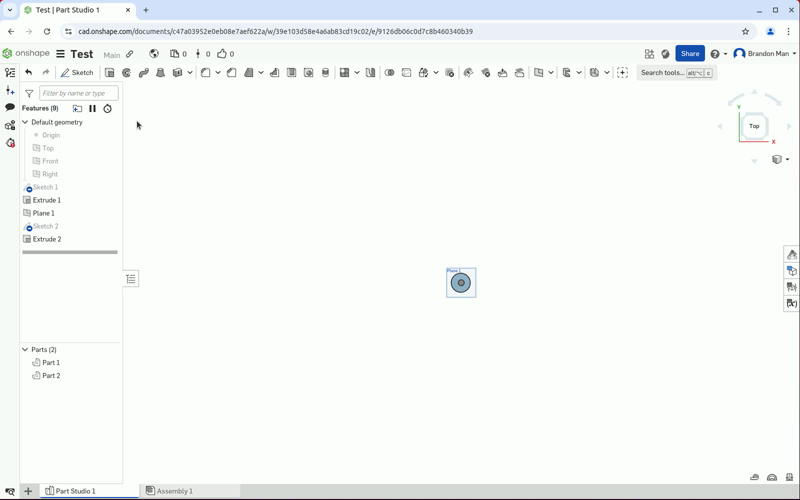
key(shift+h)
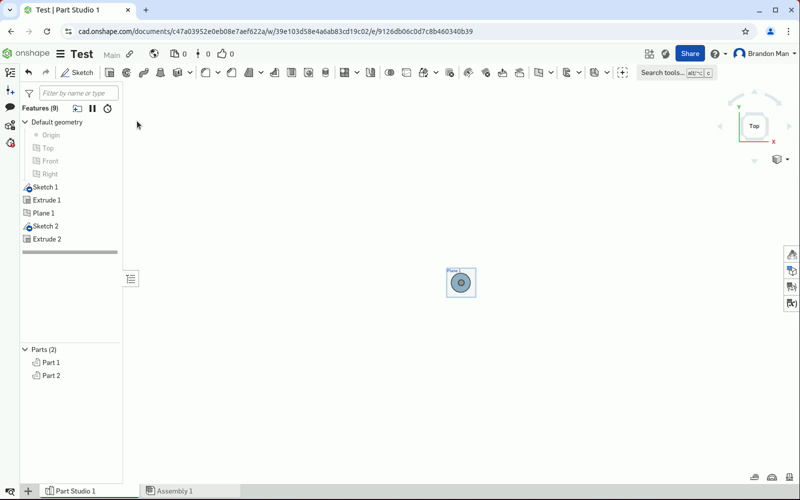
key(shift+7)
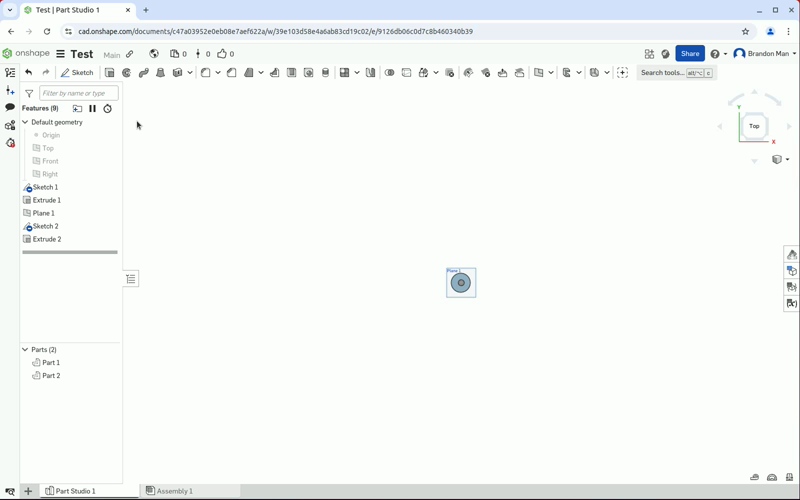
key(up, 3)
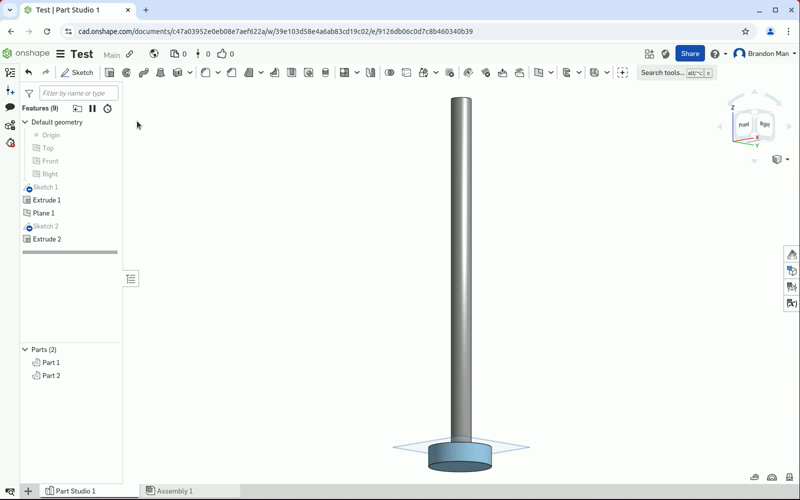
key(left, 3)
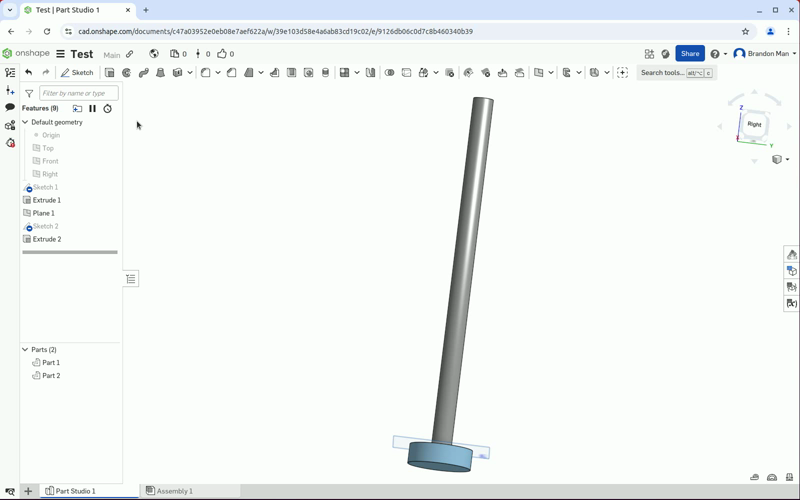
key(right, 3)
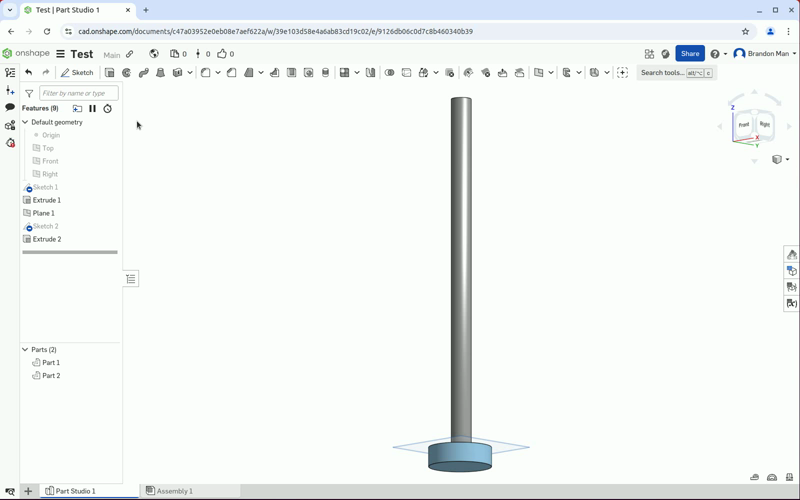
key(down, 3)
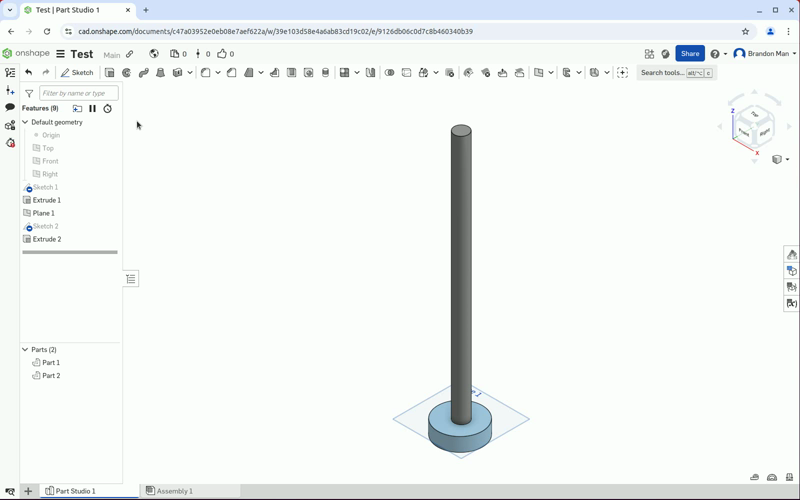
mouse_move(73, 189)
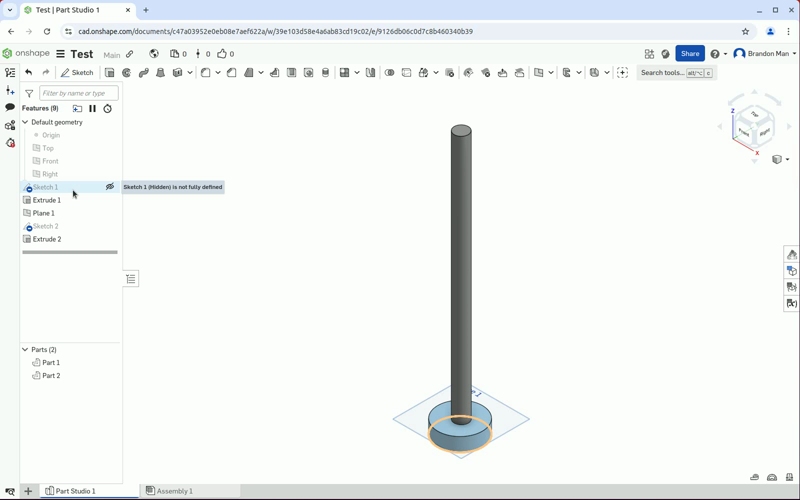
click(73, 189)